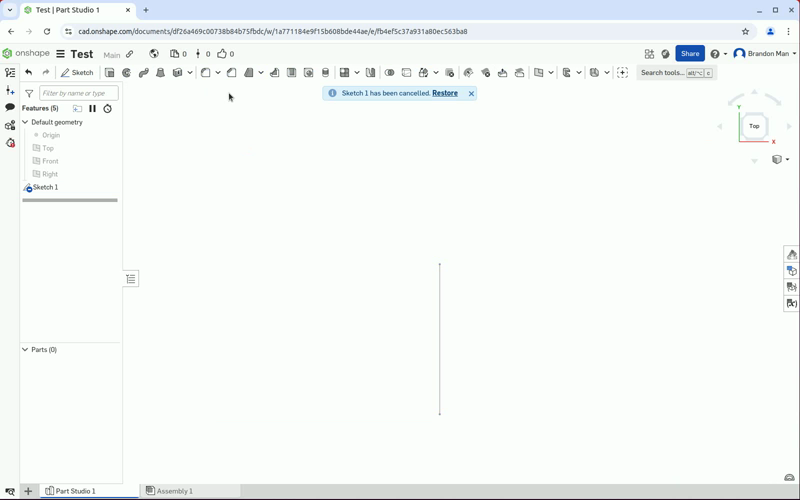
key(shift+h)
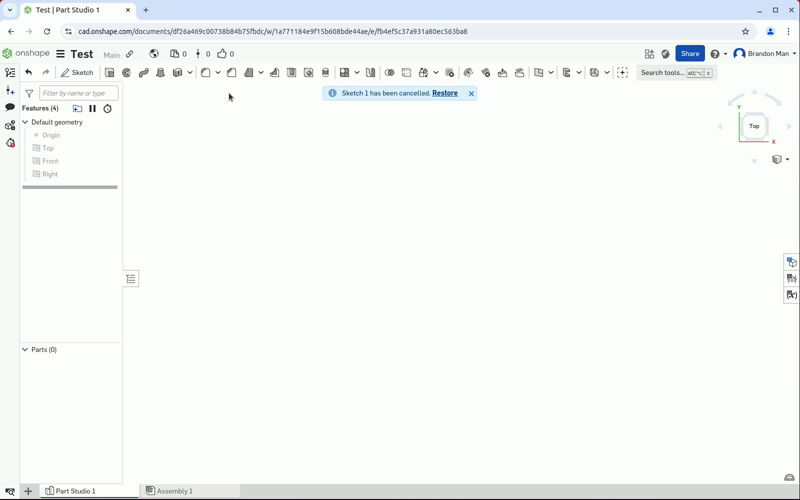
mouse_move(73, 352)
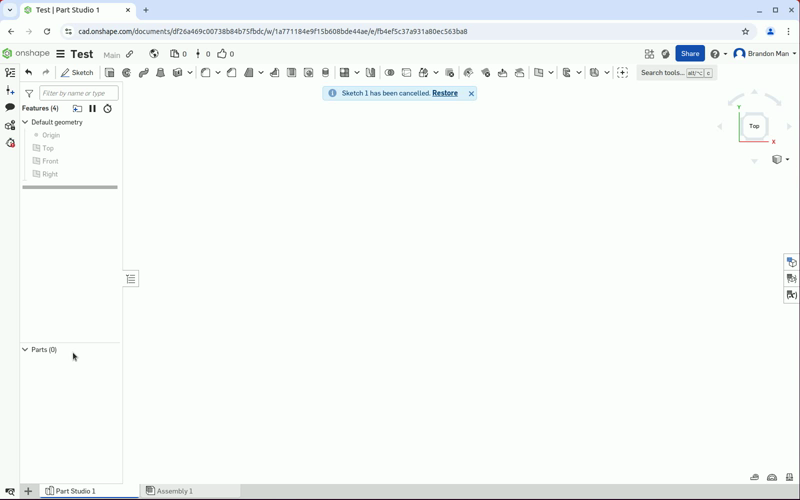
key(y)
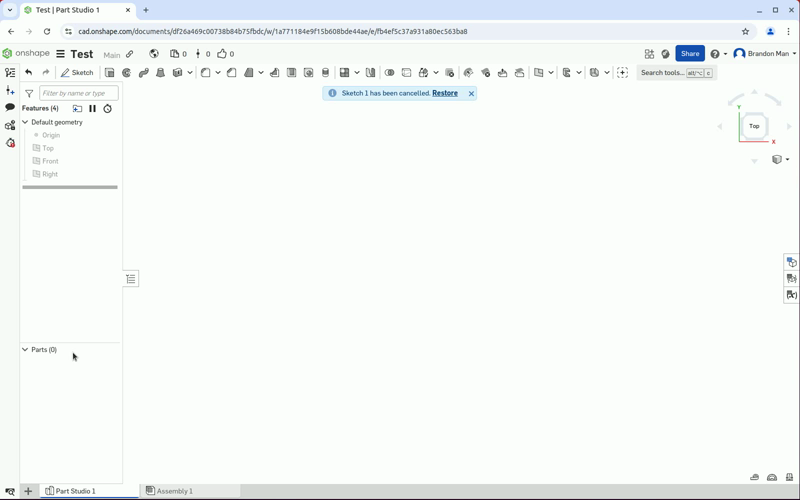
key(shift+p)
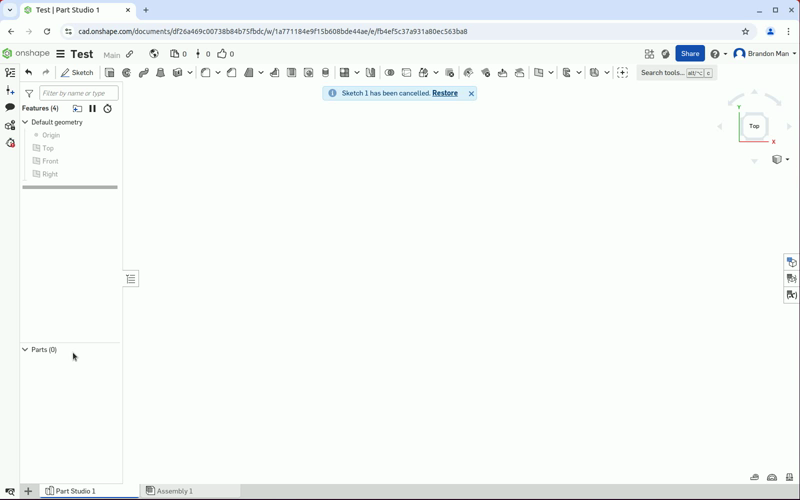
key(space)
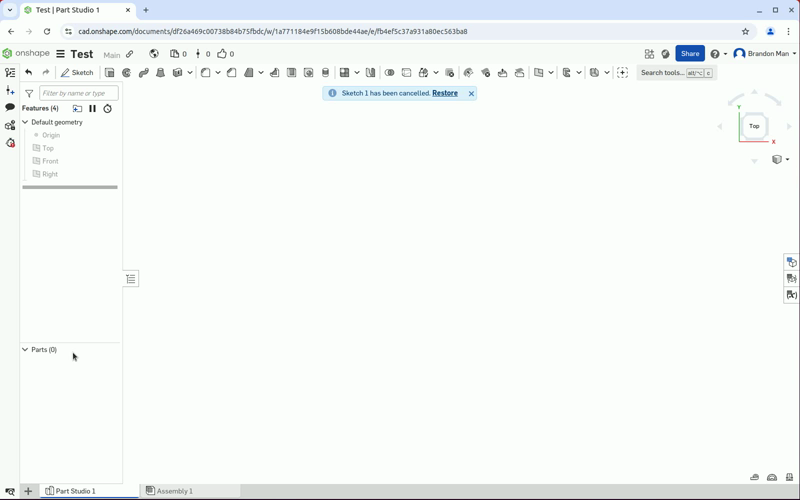
key_down(shift)
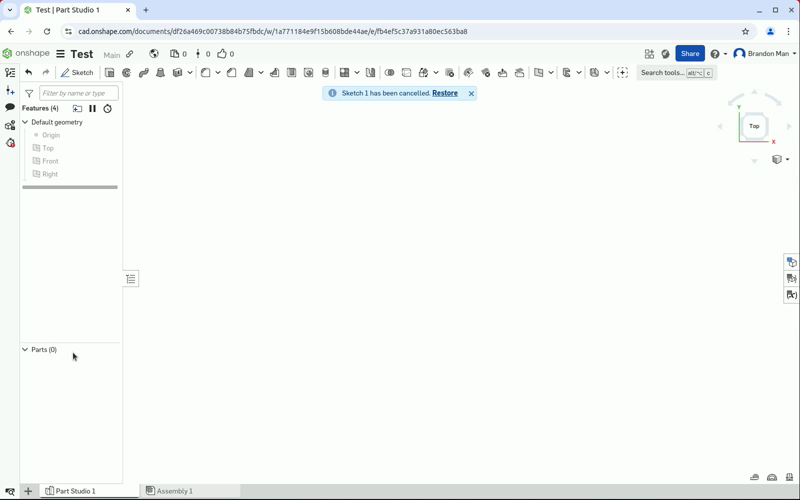
key(up)
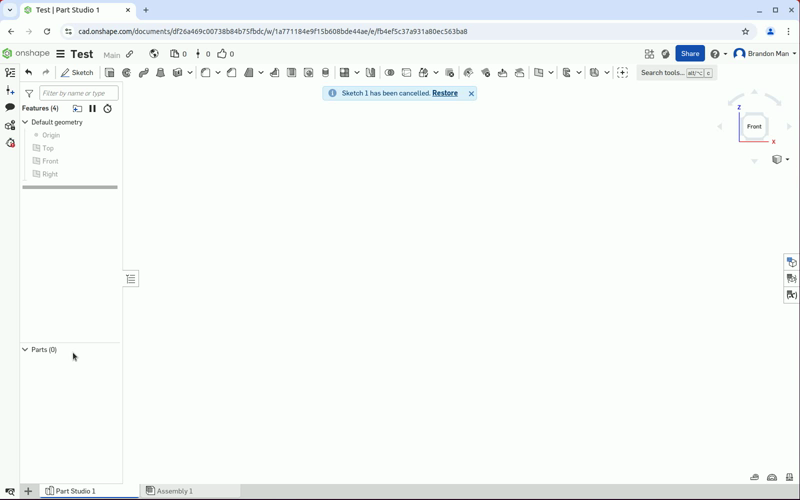
key_up(shift)
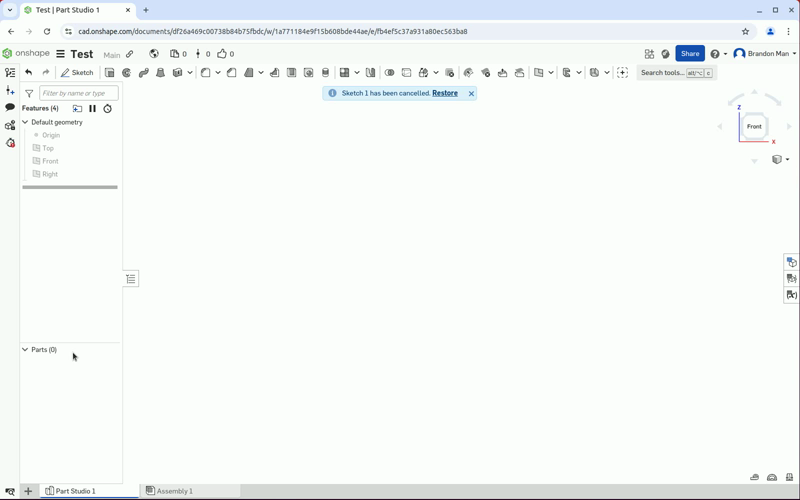
mouse_move(73, 352)
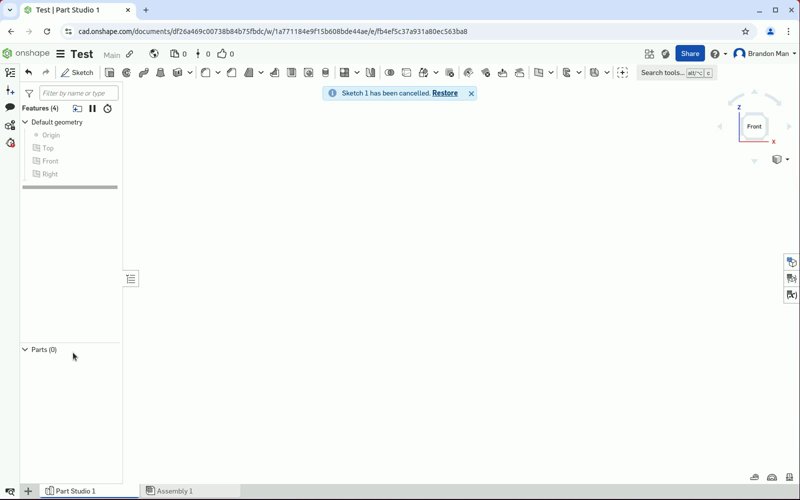
key(shift+y)
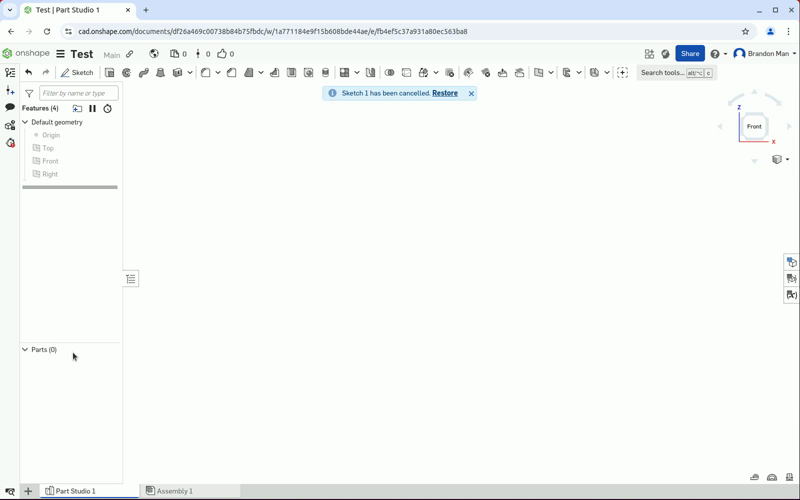
key(shift+s)
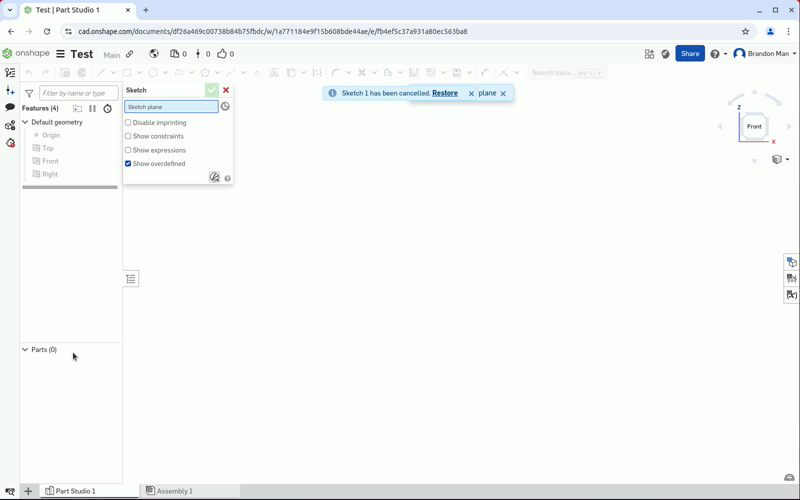
mouse_move(73, 163)
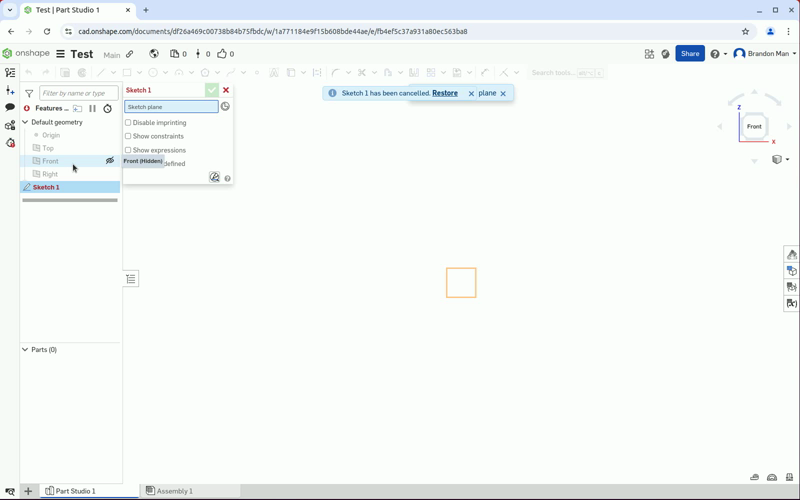
click(73, 163)
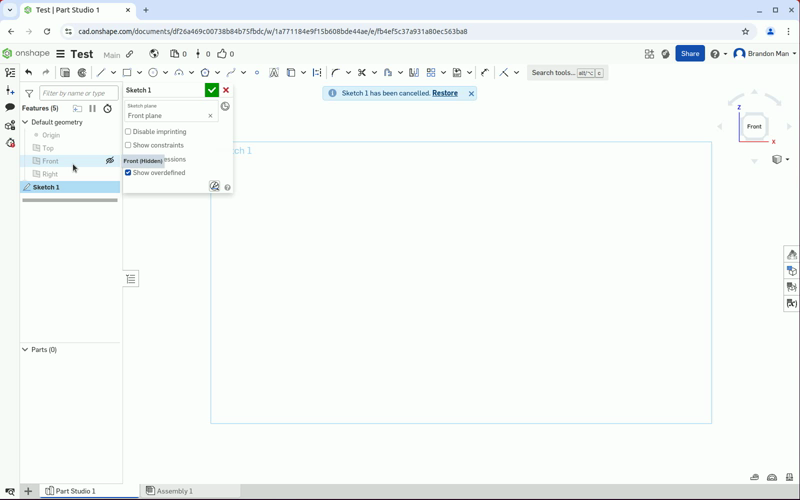
mouse_move(73, 352)
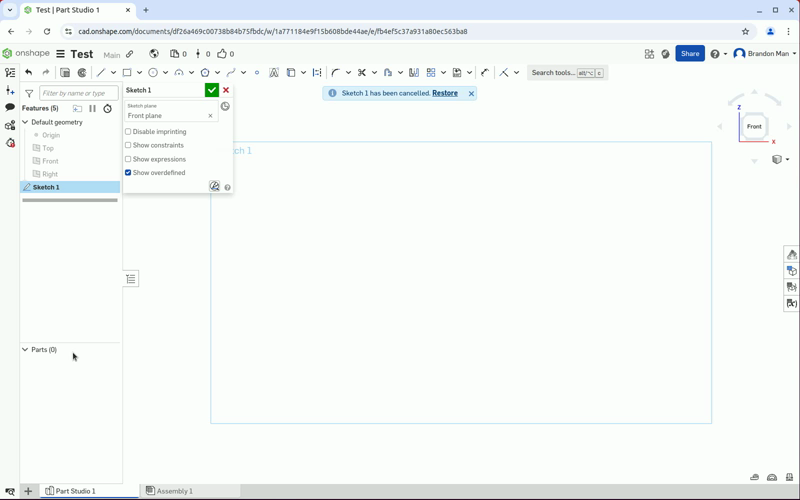
key(y)
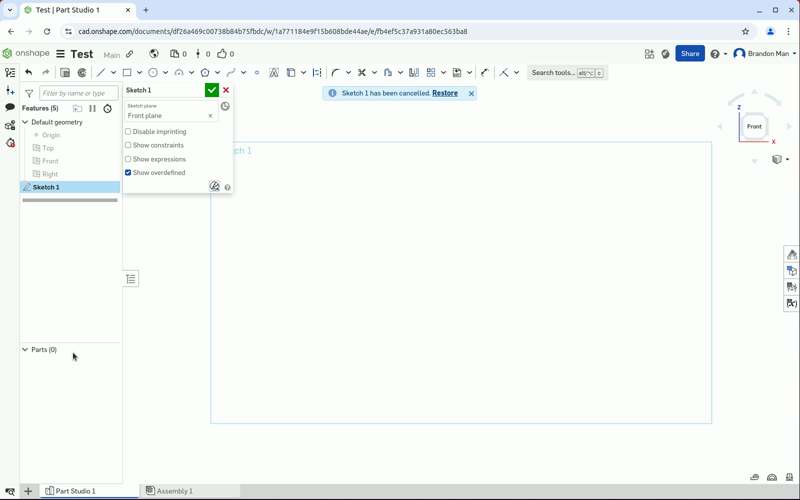
key(c)
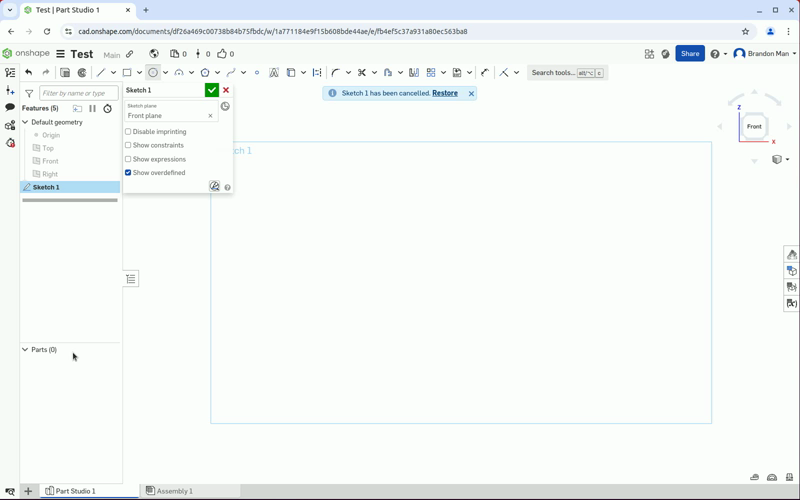
key_down(shift)
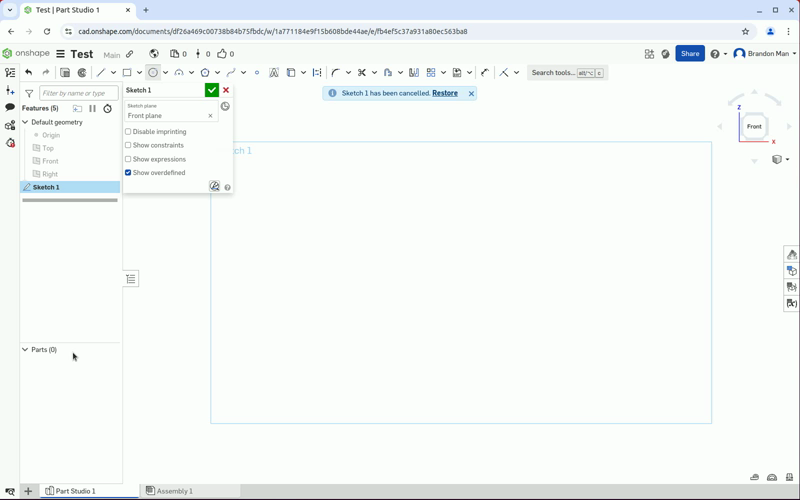
mouse_move(461, 282)
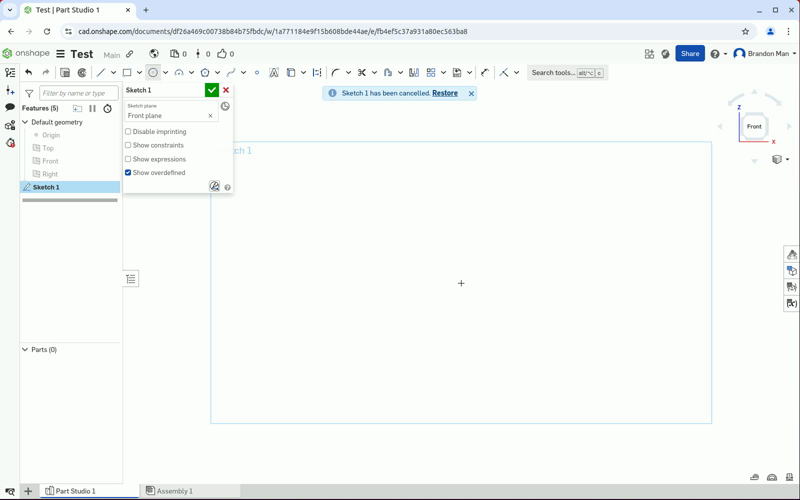
click(461, 282)
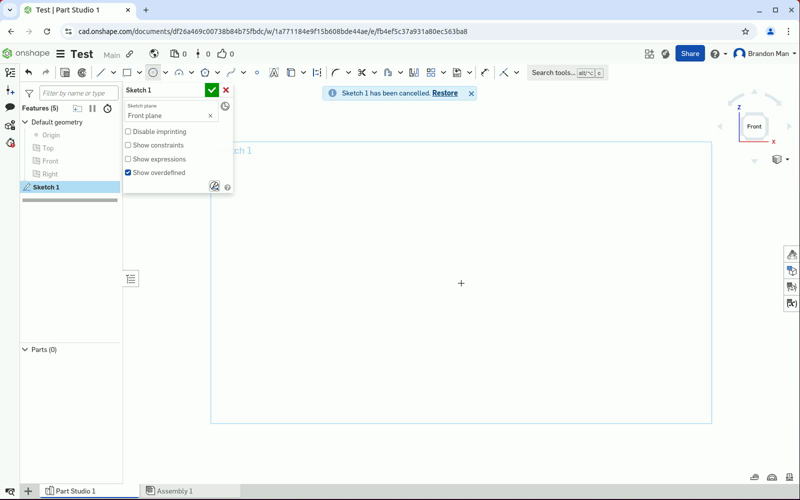
key_up(shift)
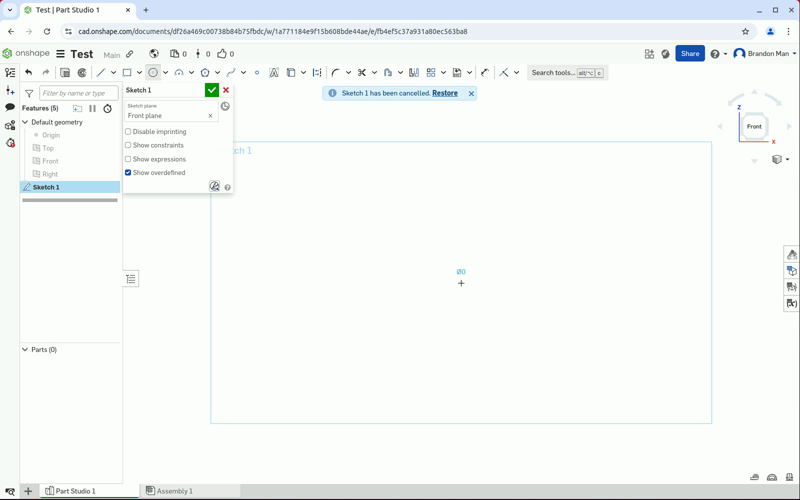
mouse_move(545, 282)
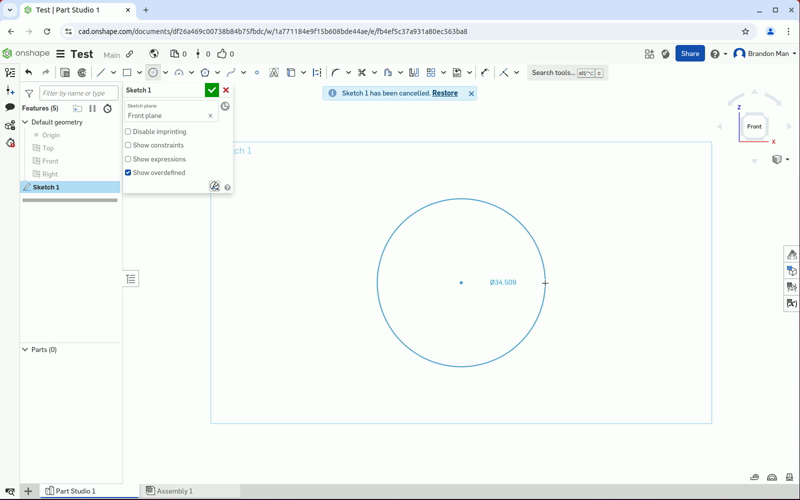
click(545, 282)
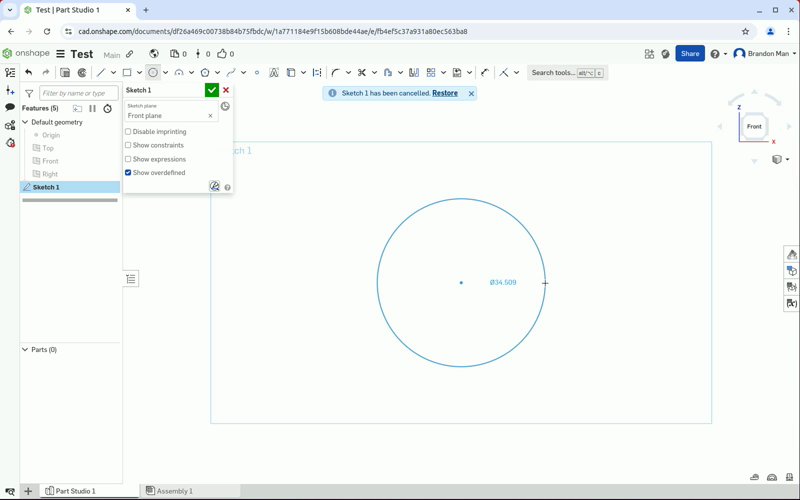
key(esc)
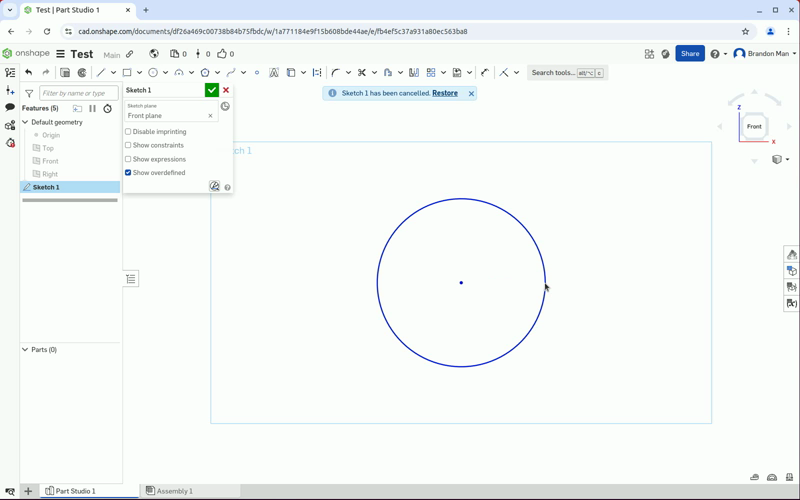
mouse_move(412, 307)
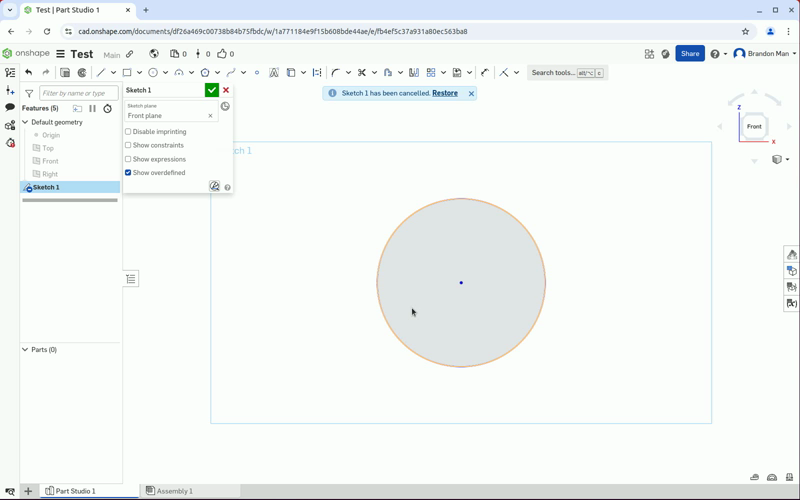
click(412, 307)
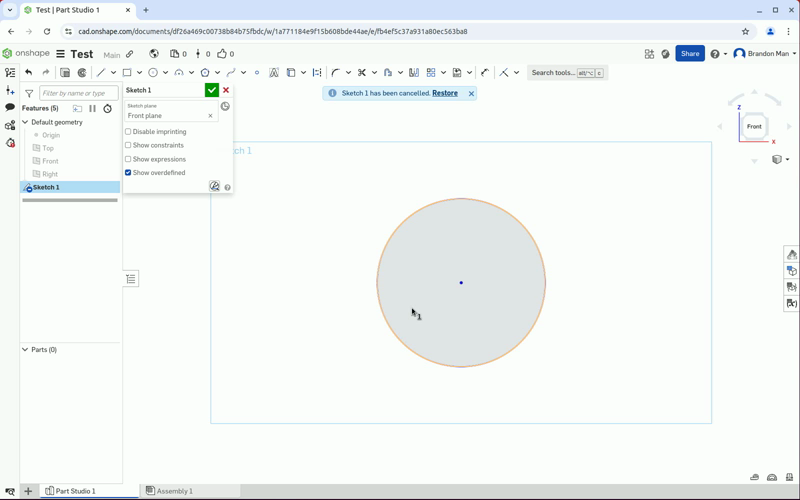
mouse_move(73, 352)
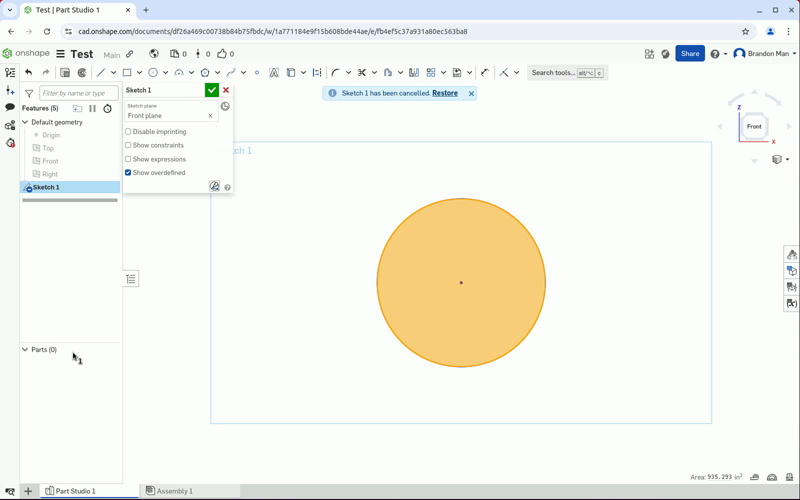
key(shift+y)
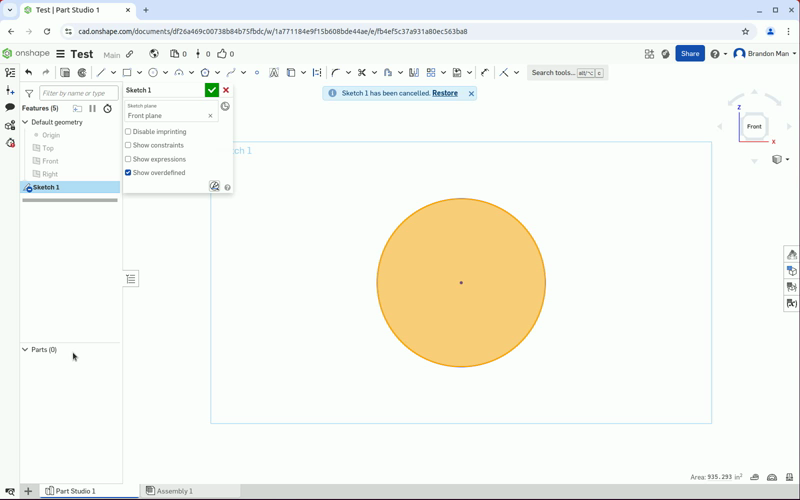
key(shift+e)
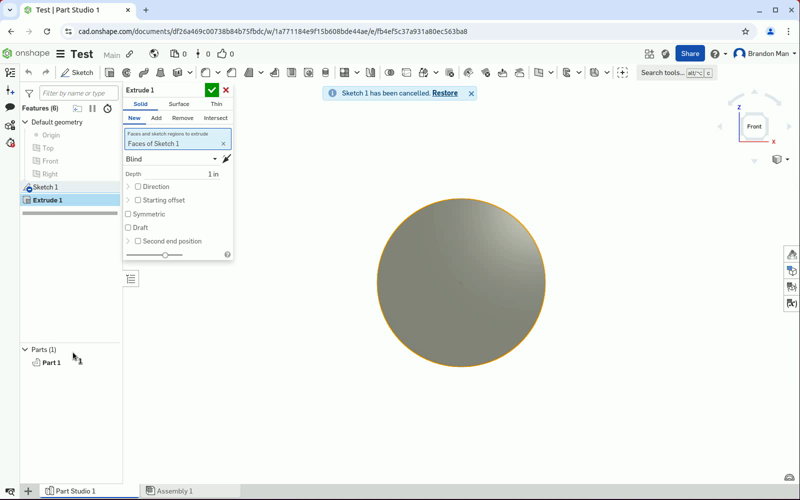
mouse_move(143, 106)
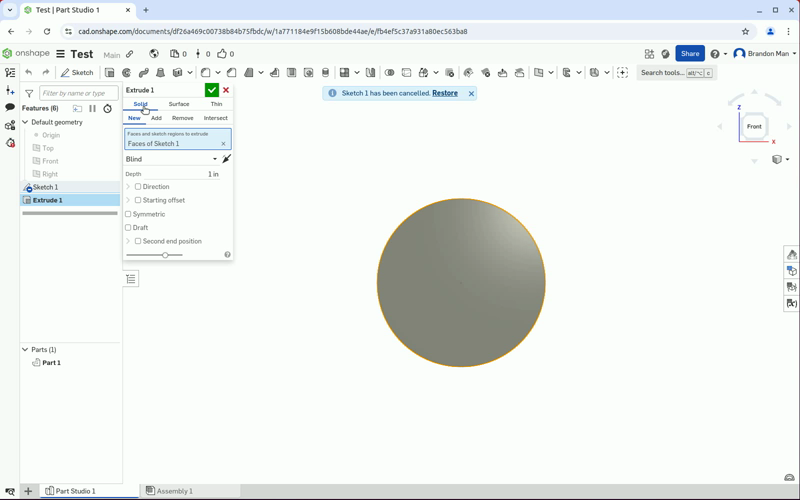
click(143, 106)
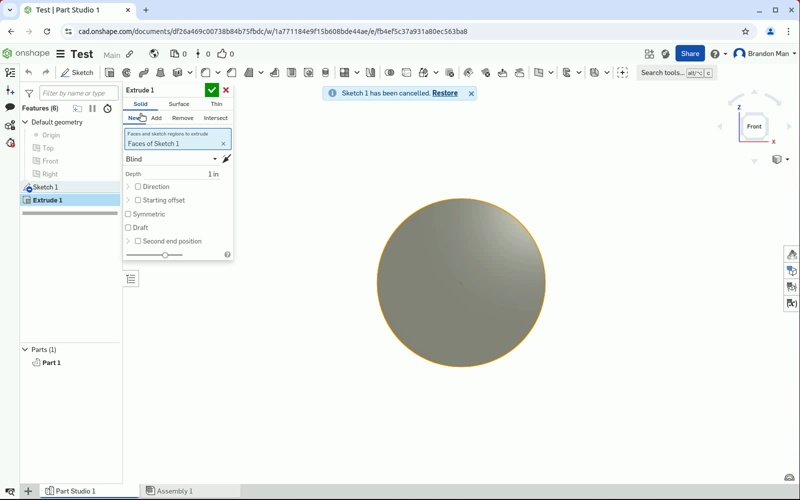
mouse_move(137, 120)
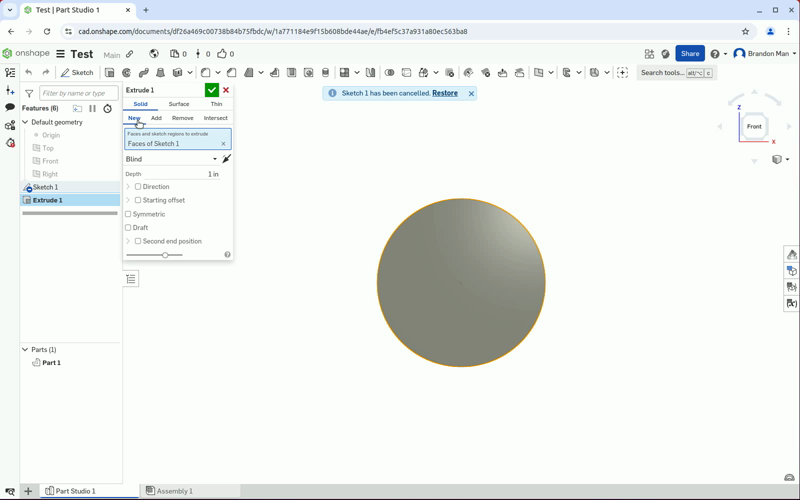
click(137, 120)
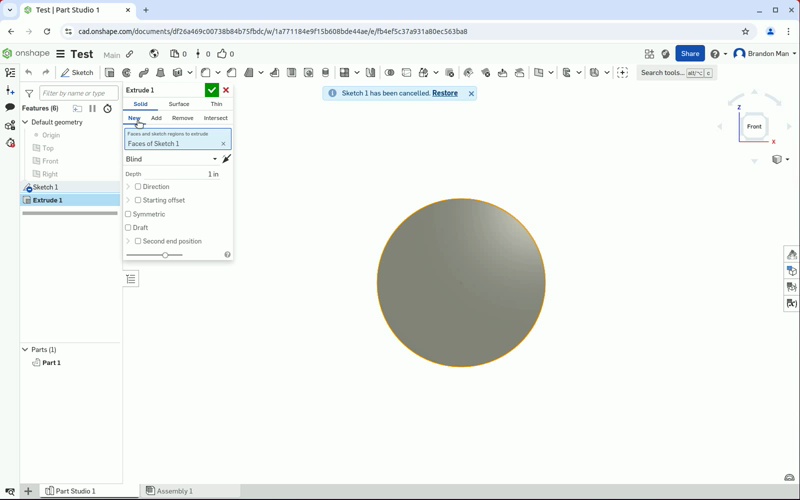
key(tab, 4)
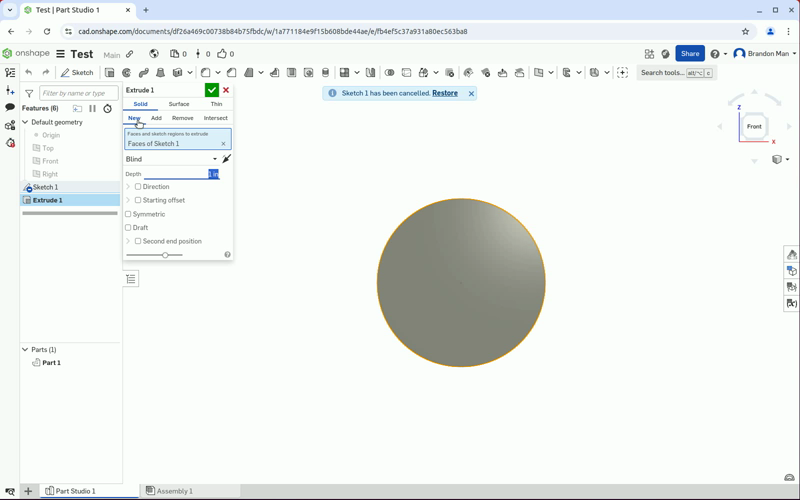
text(4.814)
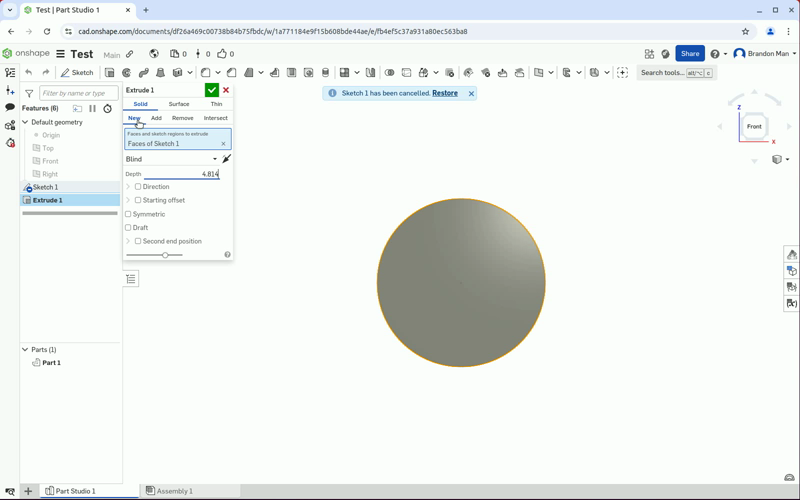
key(enter)
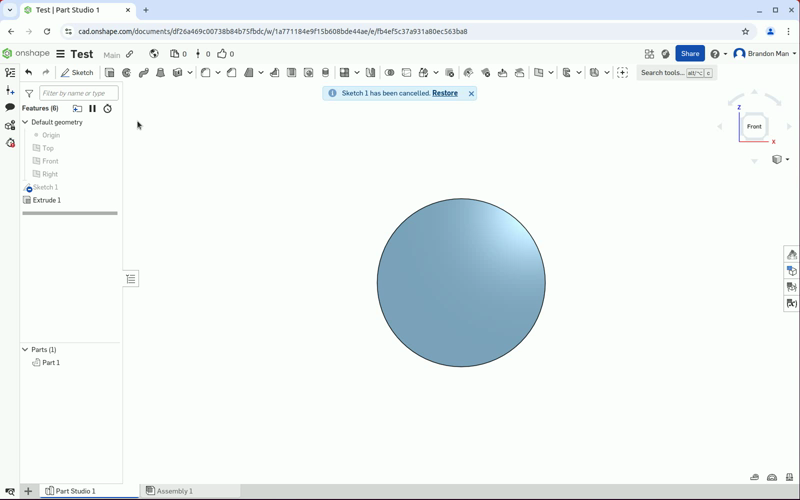
key(shift+h)
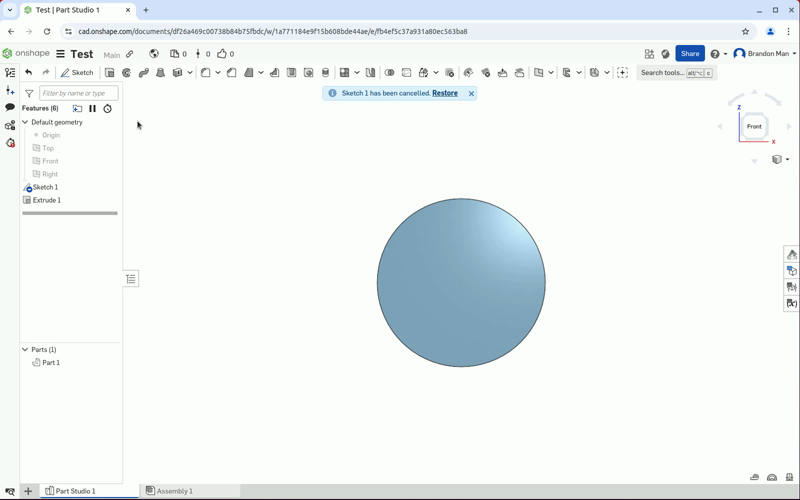
key(shift+h)
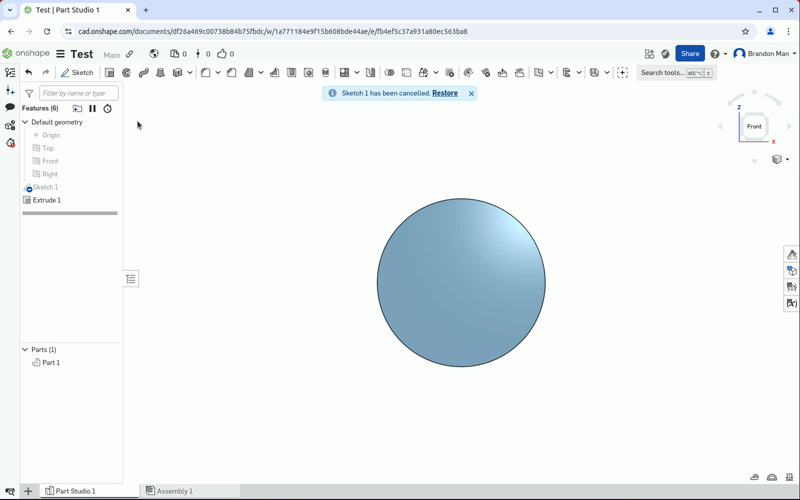
mouse_move(73, 189)
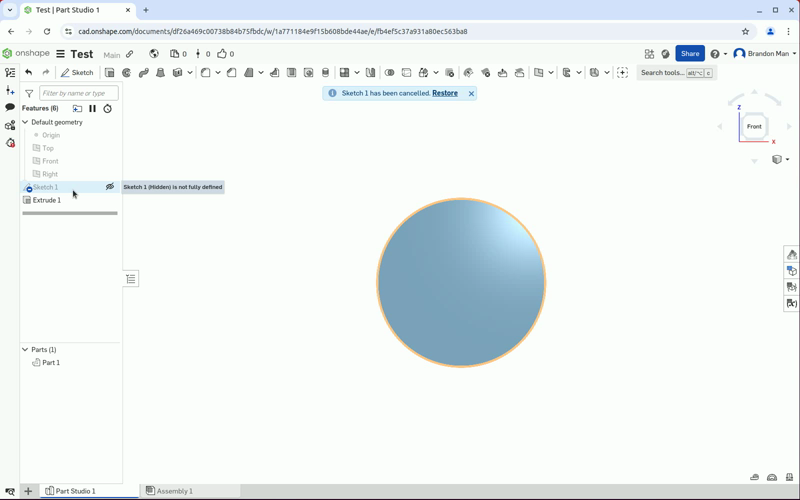
click(73, 189)
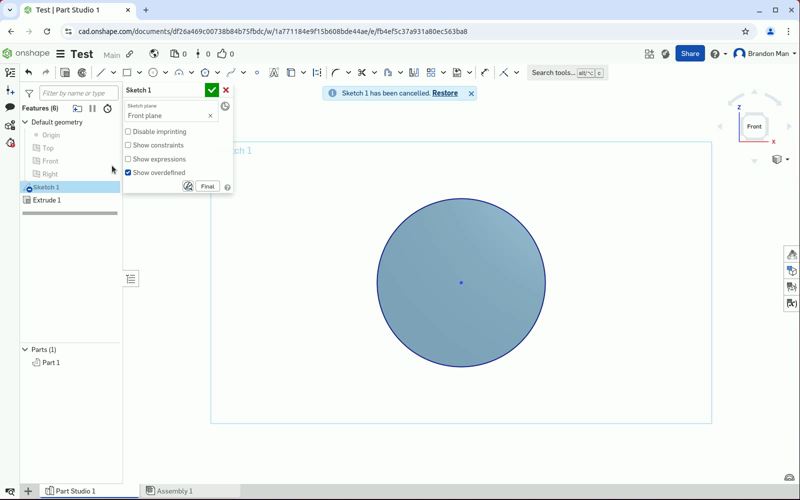
mouse_move(229, 92)
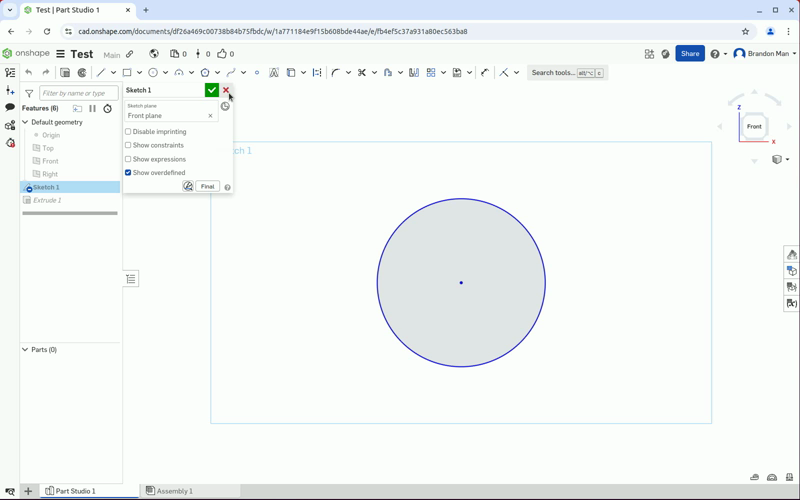
click(229, 92)
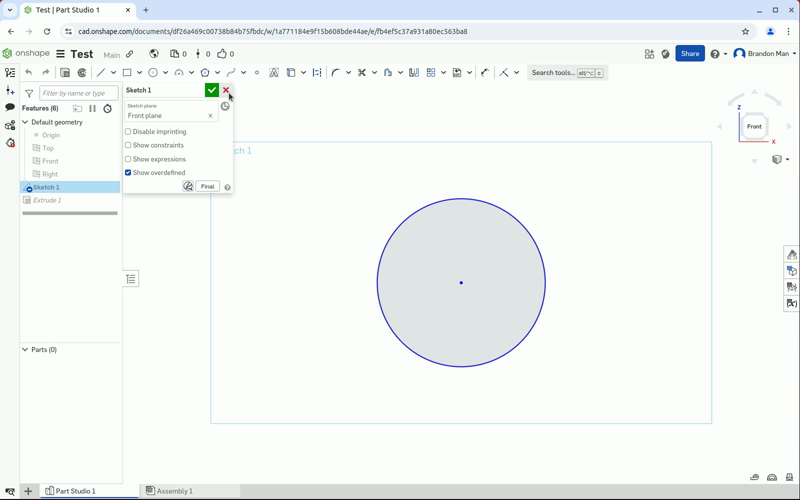
key(shift+s)
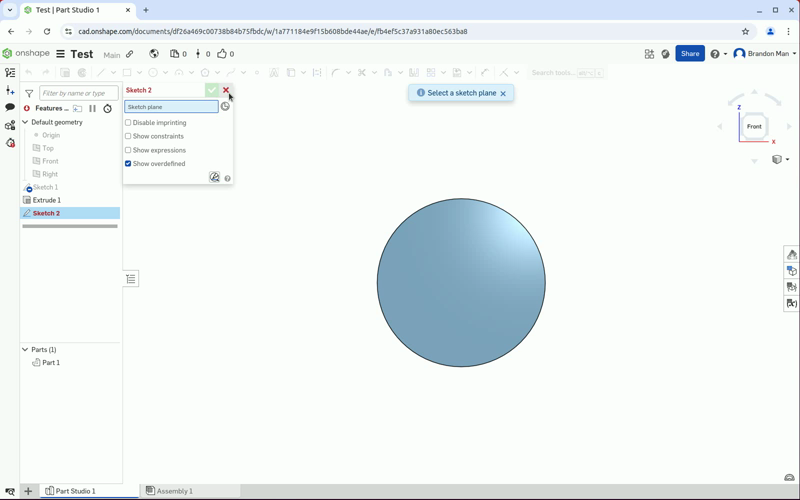
mouse_move(73, 163)
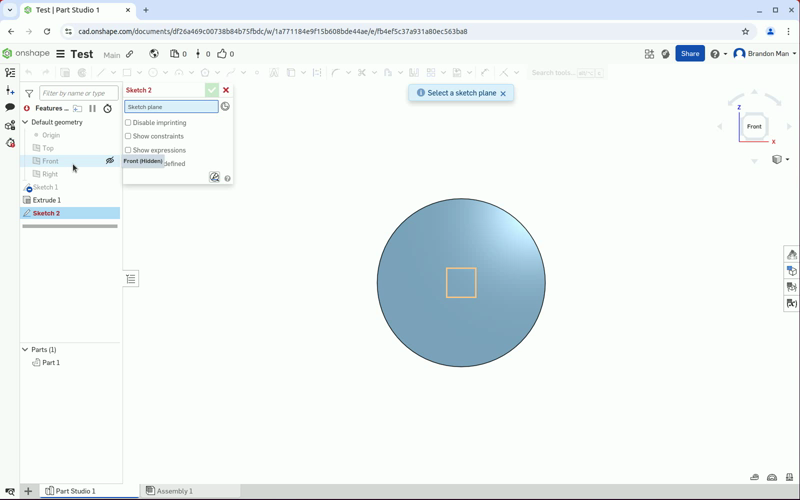
click(73, 163)
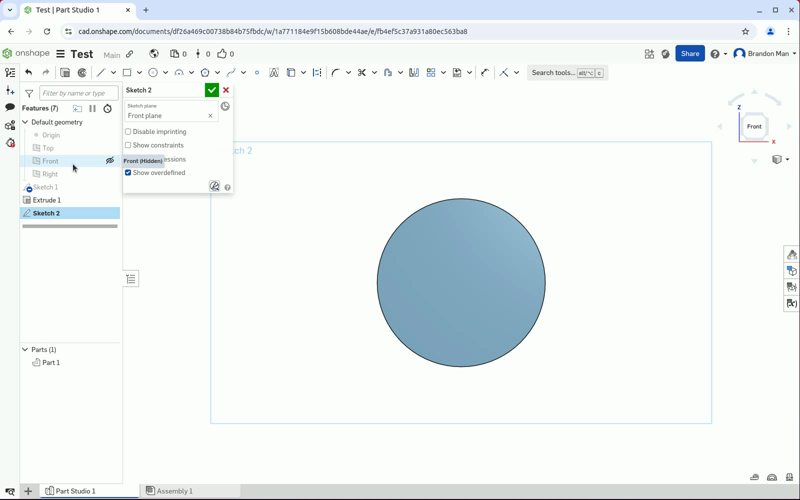
mouse_move(73, 352)
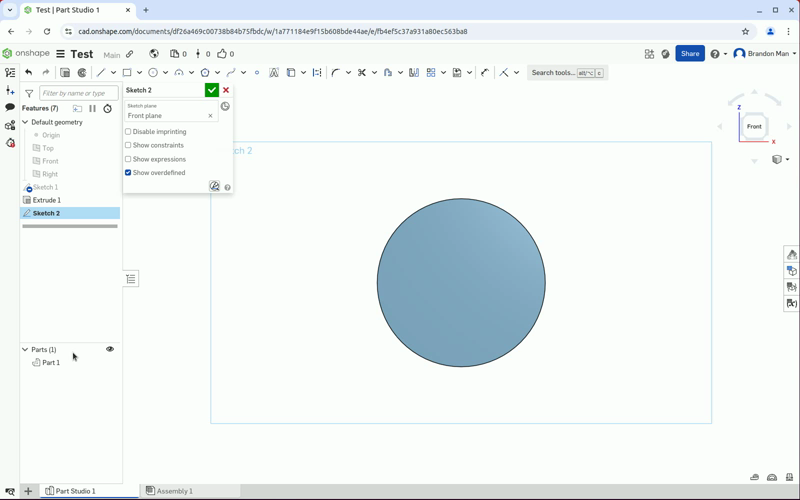
key(y)
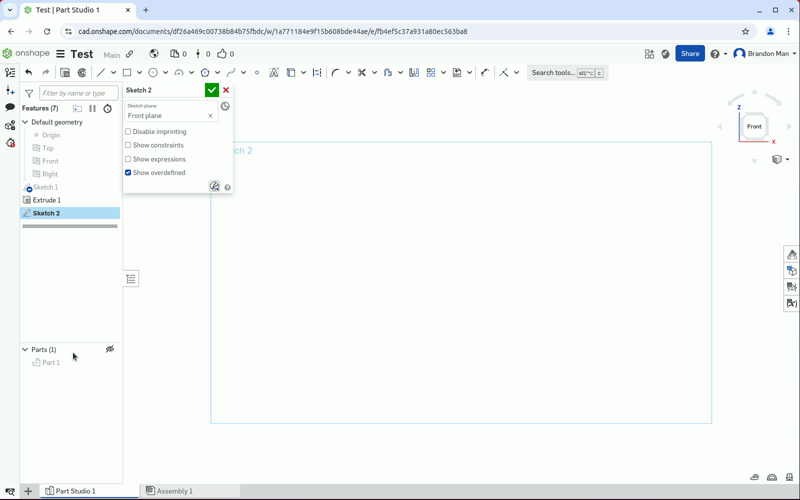
key(c)
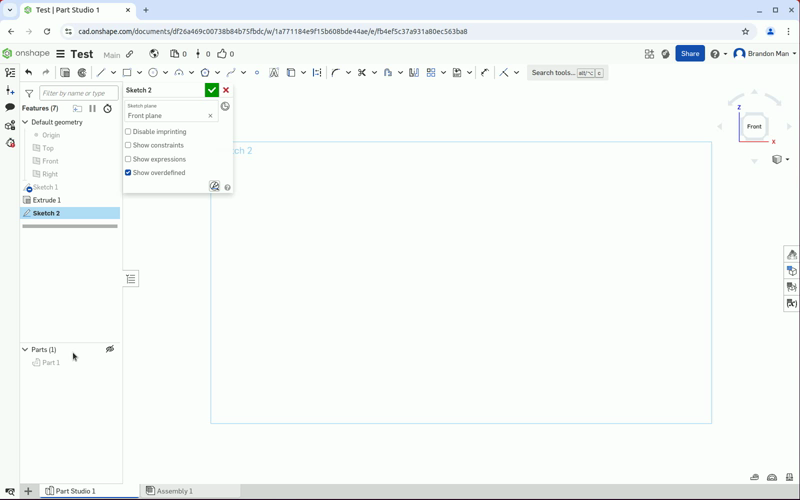
key_down(shift)
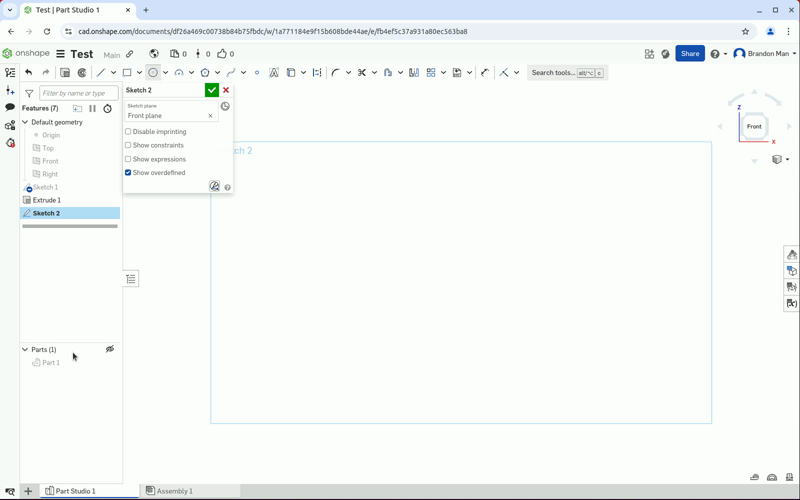
mouse_move(383, 201)
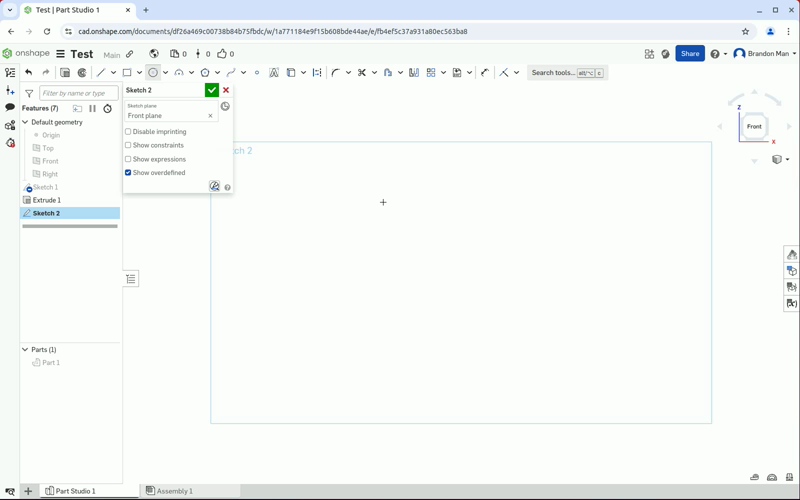
click(383, 201)
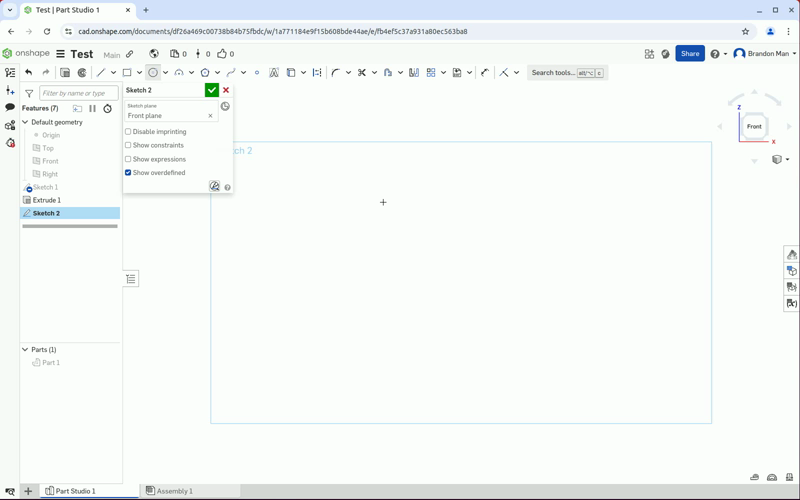
key_up(shift)
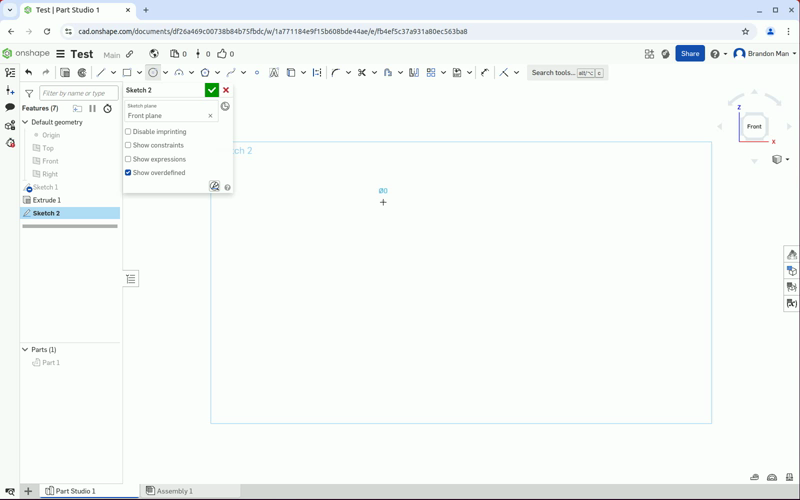
mouse_move(412, 201)
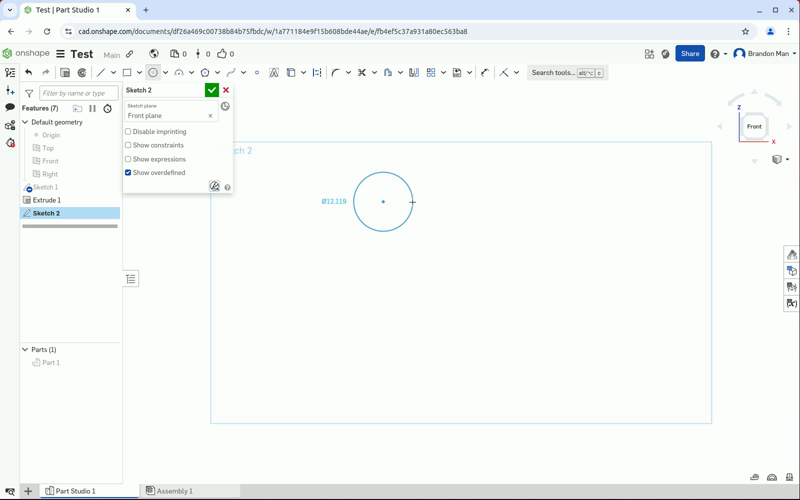
click(412, 201)
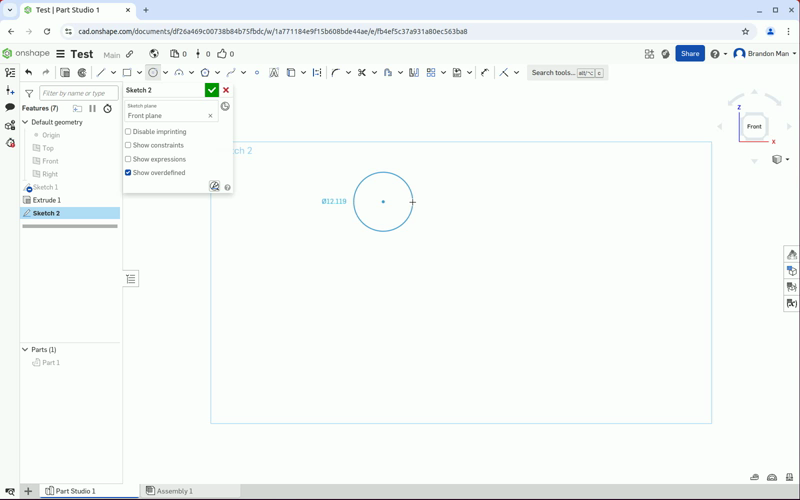
key(esc)
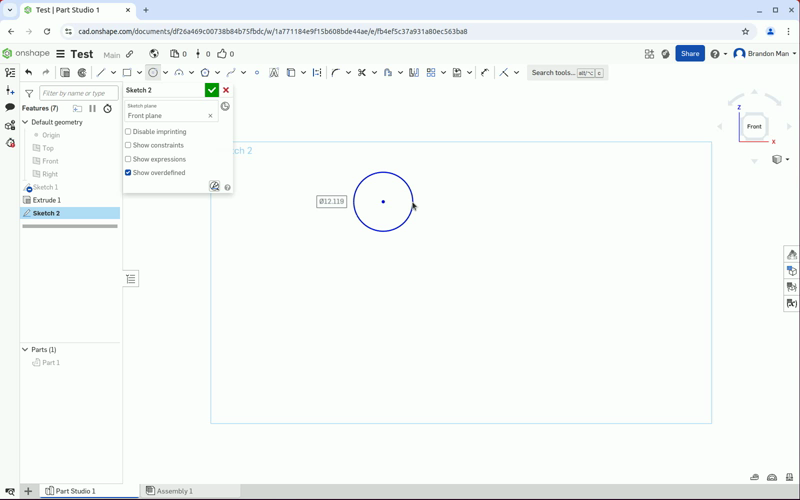
mouse_move(400, 182)
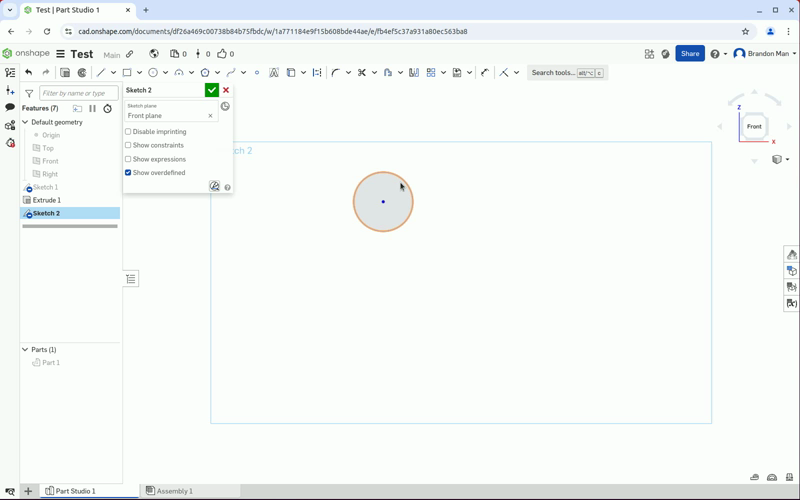
click(400, 182)
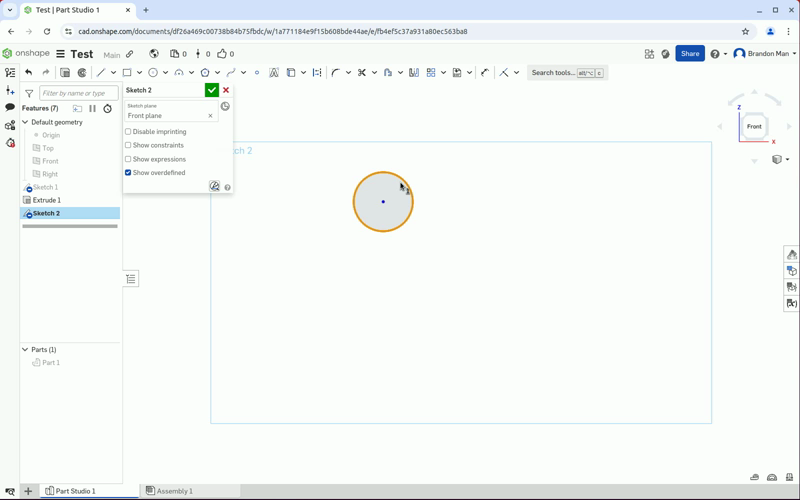
mouse_move(73, 352)
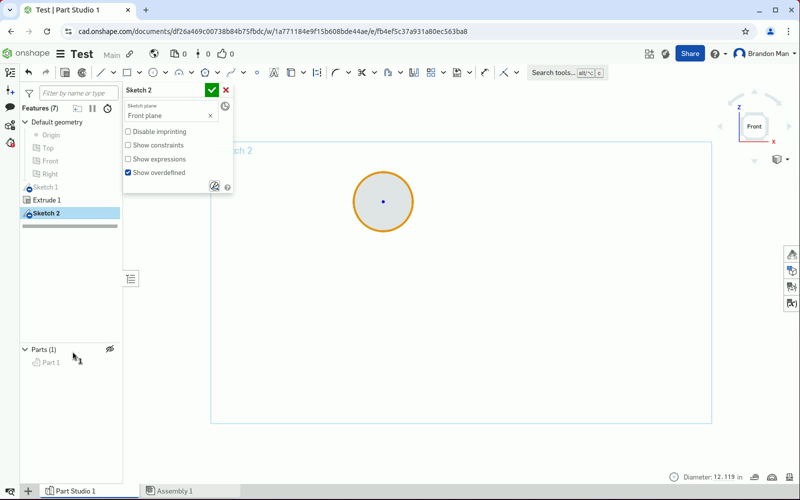
key(shift+y)
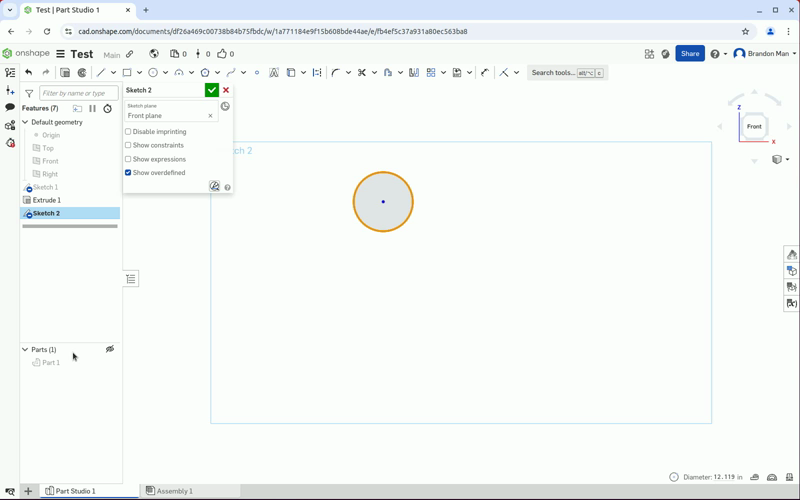
key(shift+e)
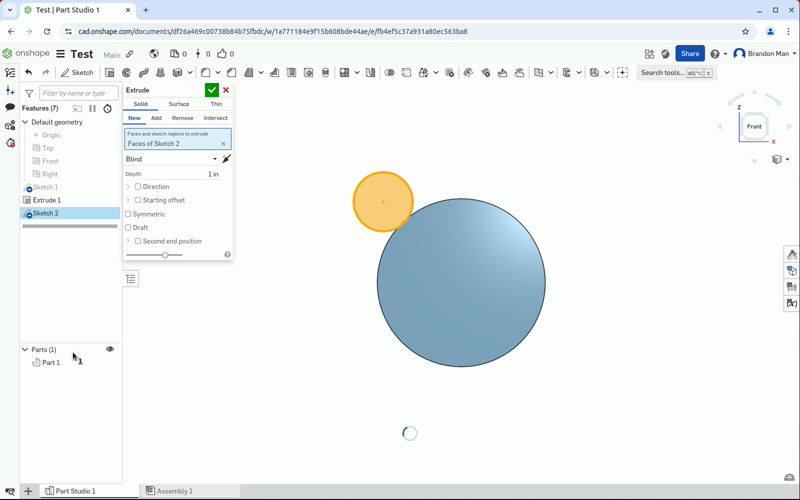
mouse_move(143, 106)
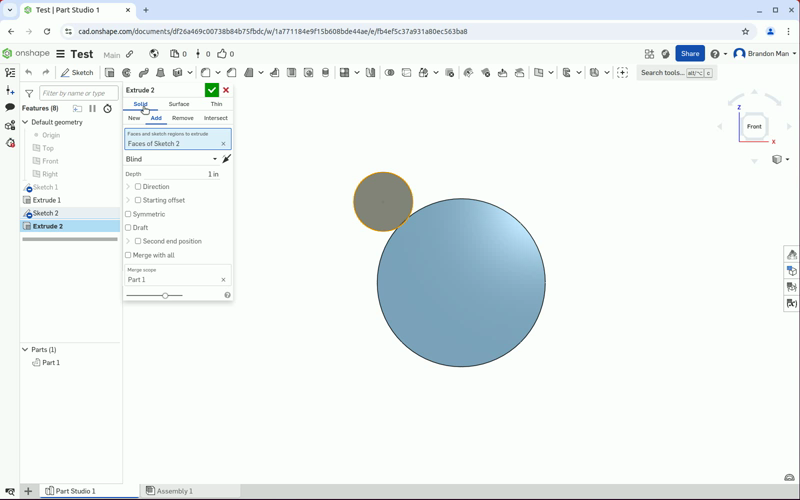
click(143, 106)
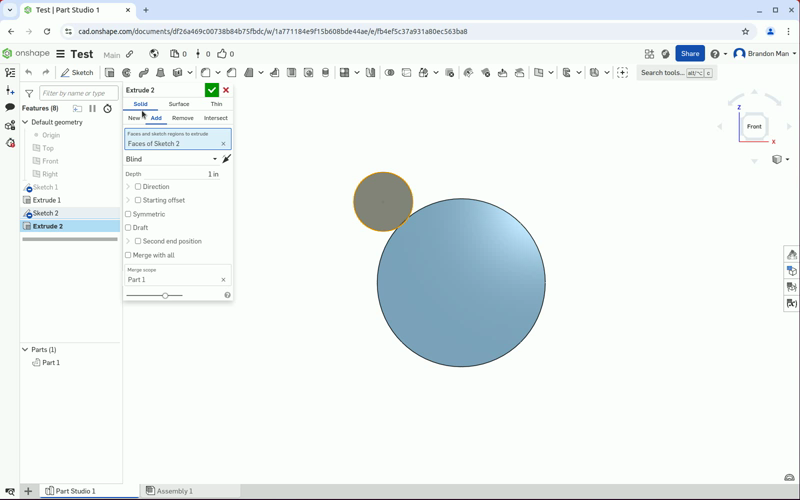
mouse_move(137, 120)
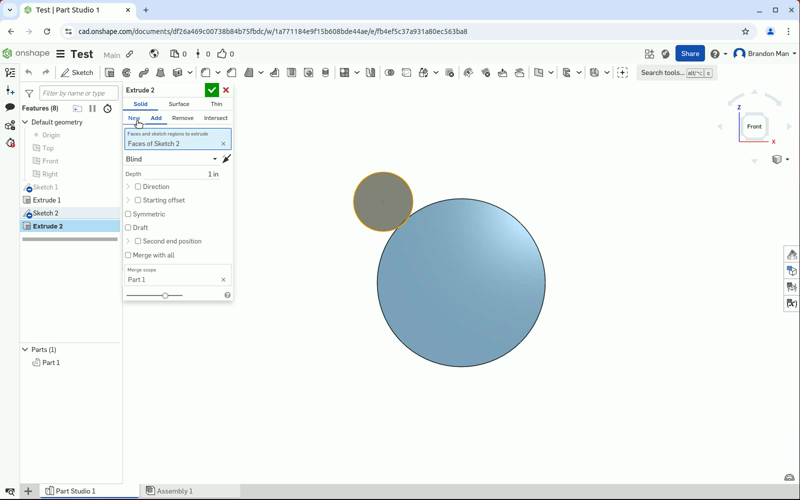
click(137, 120)
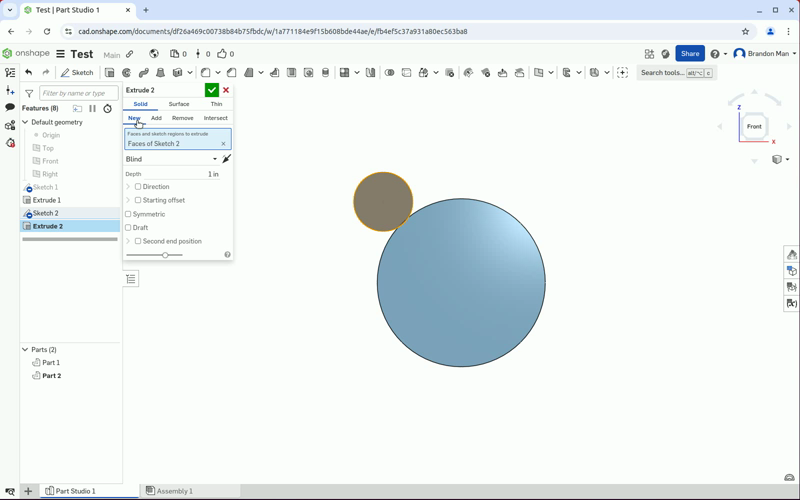
key(tab, 4)
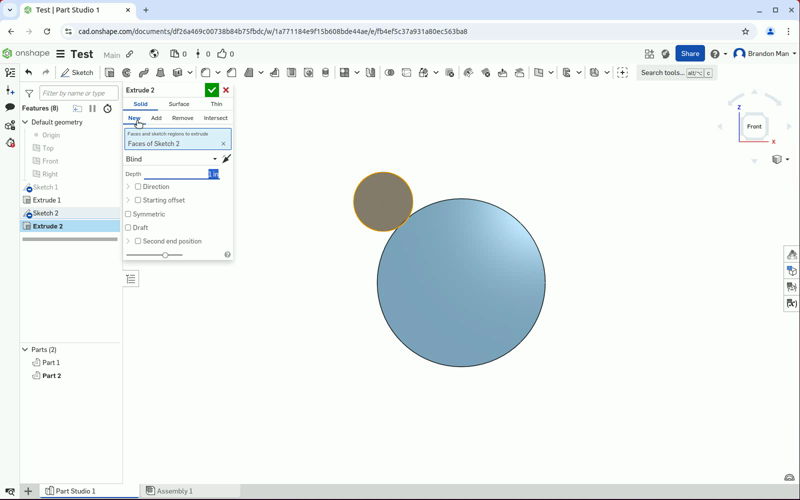
text(4.814)
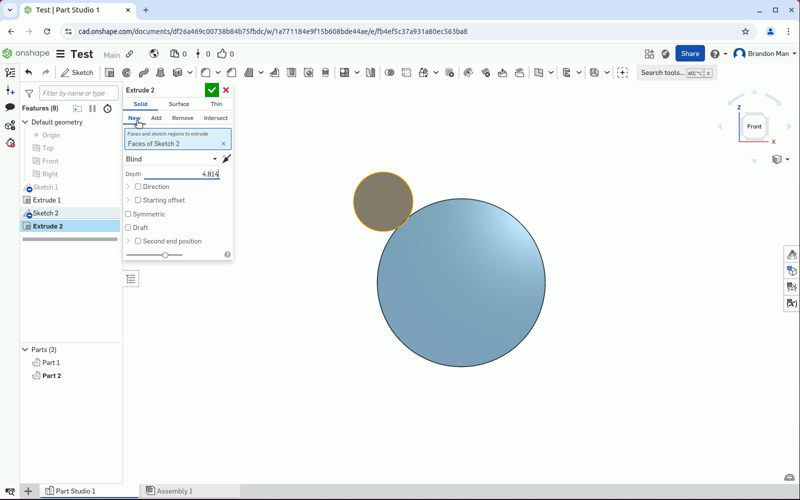
key(enter)
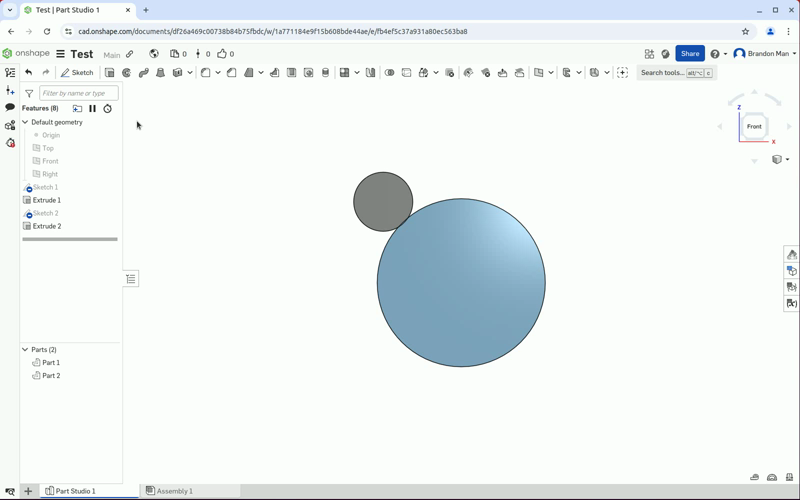
key(shift+h)
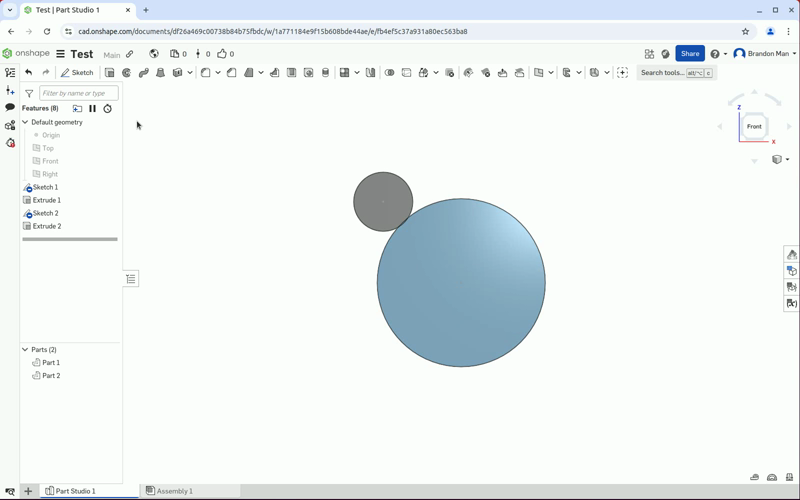
key(shift+h)
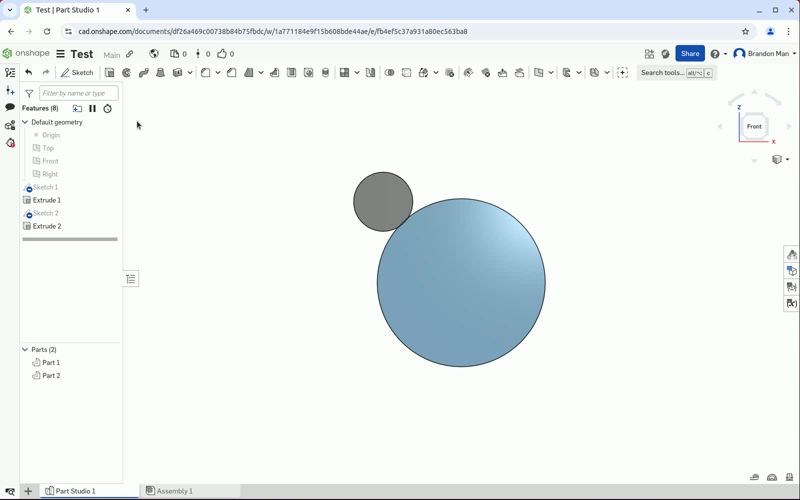
mouse_move(73, 189)
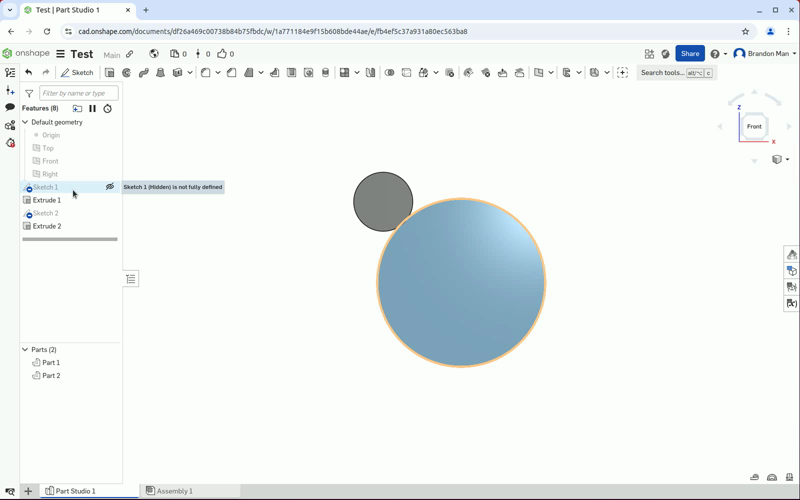
click(73, 189)
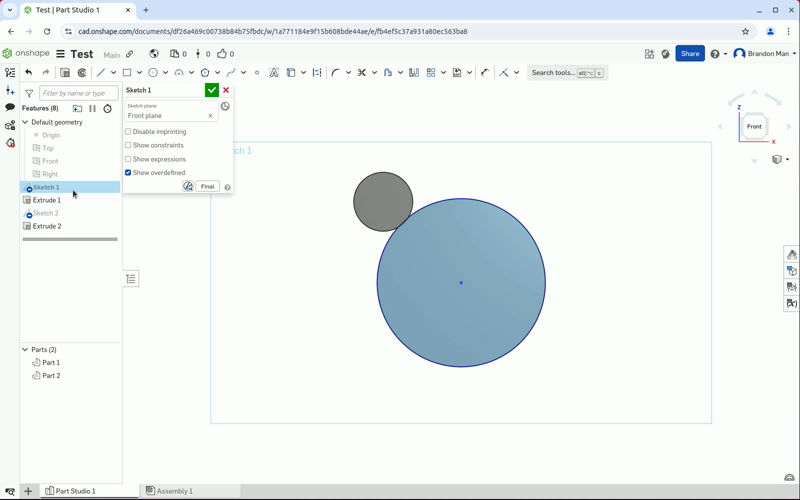
mouse_move(229, 92)
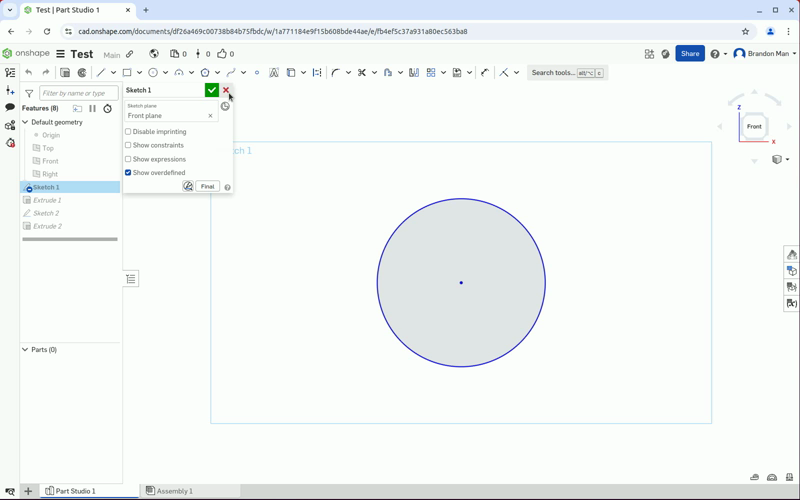
click(229, 92)
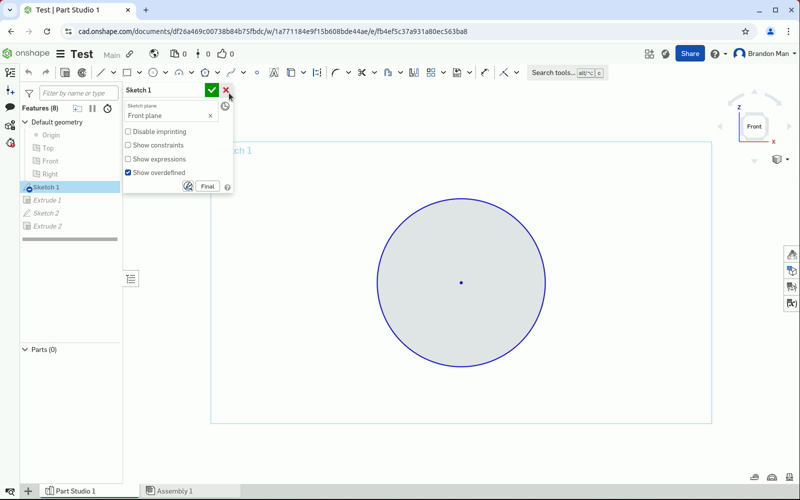
key(shift+s)
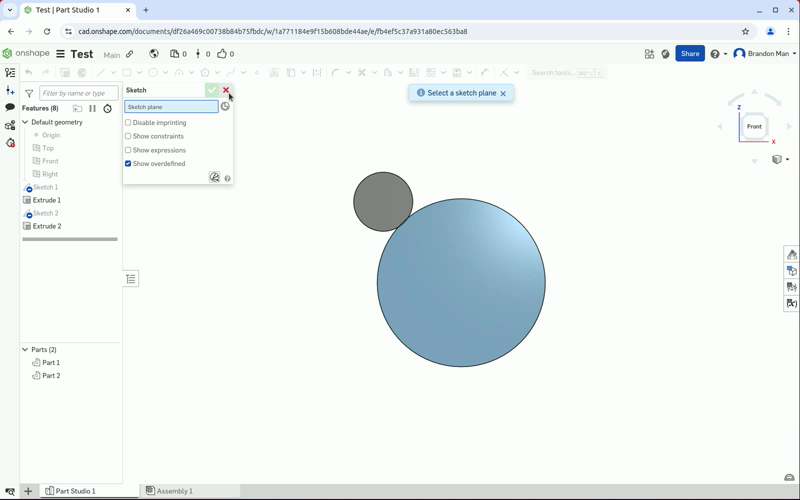
mouse_move(73, 163)
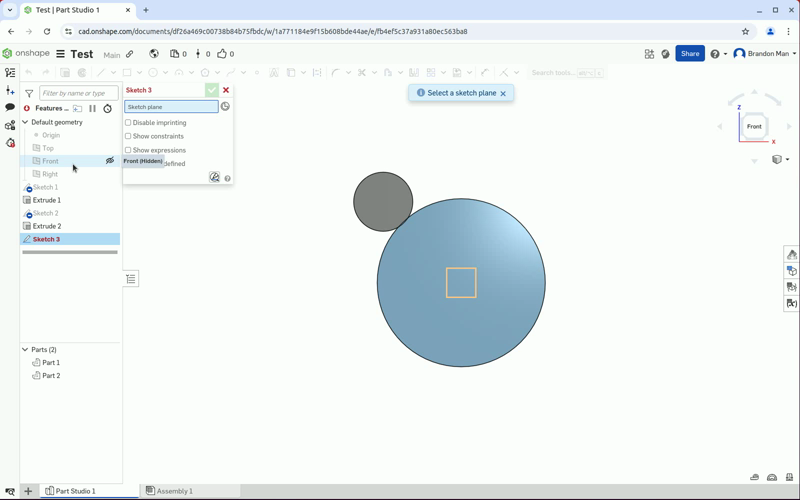
click(73, 163)
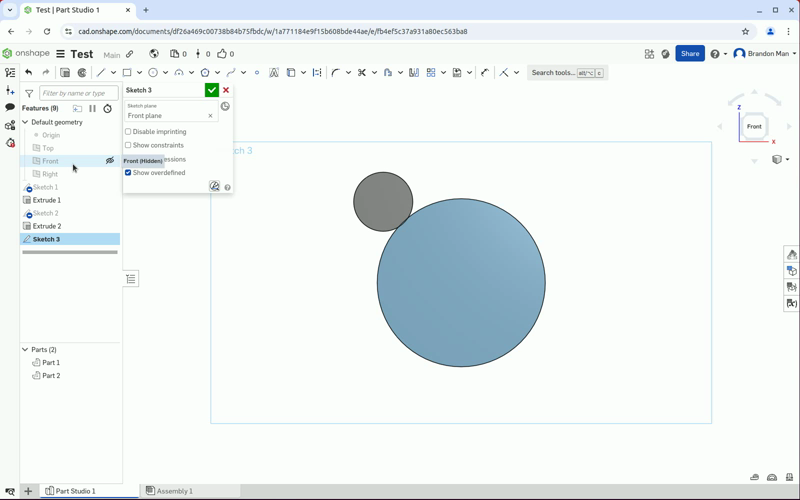
mouse_move(73, 352)
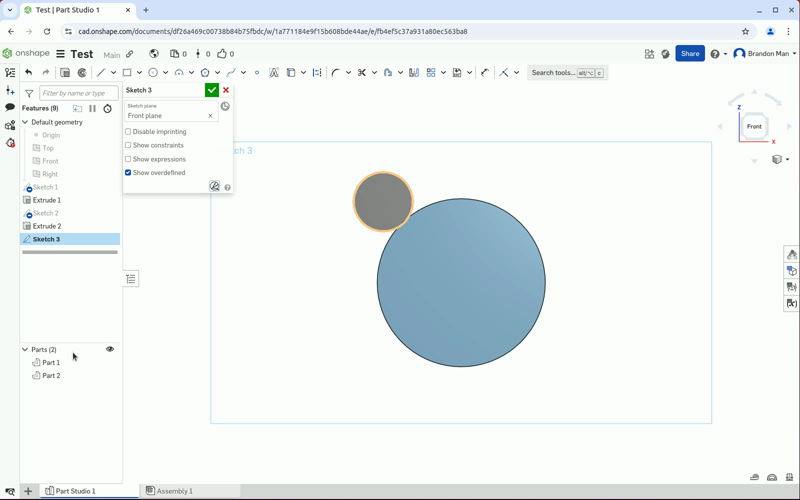
key(y)
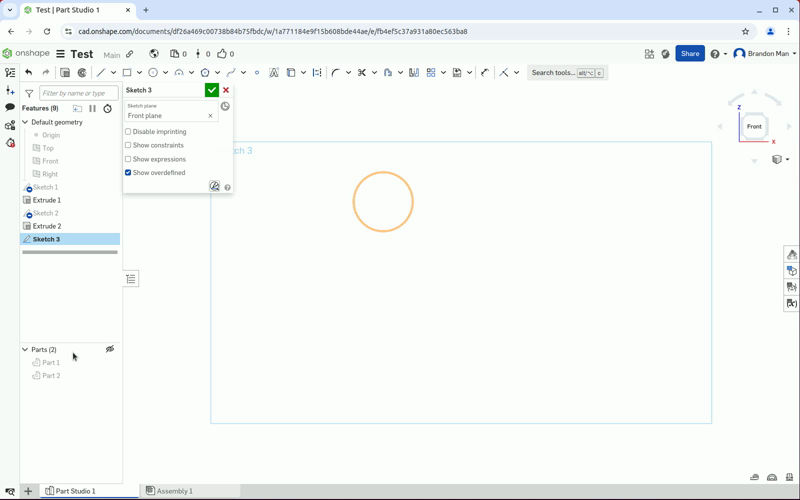
key(c)
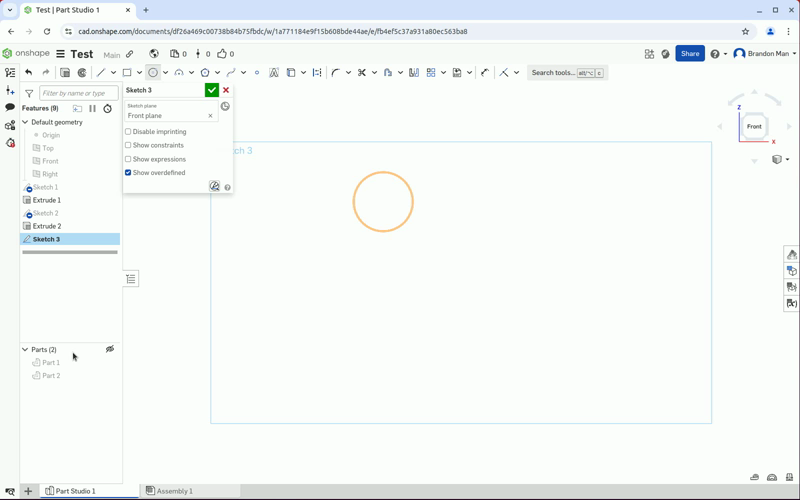
key_down(shift)
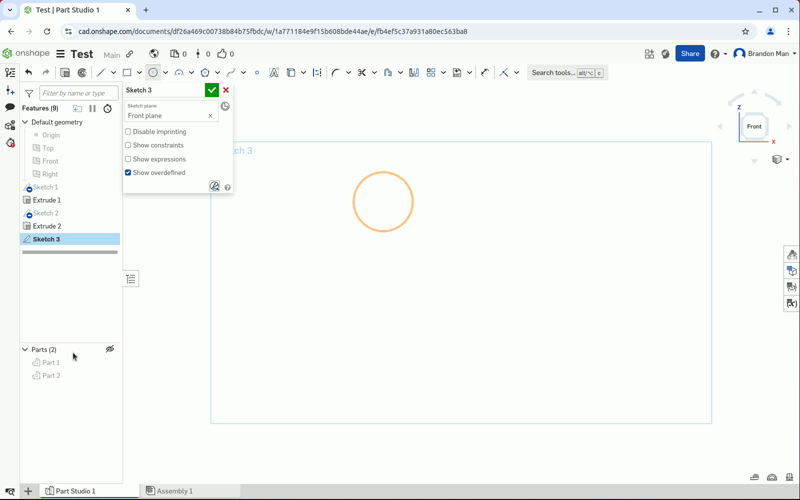
mouse_move(532, 198)
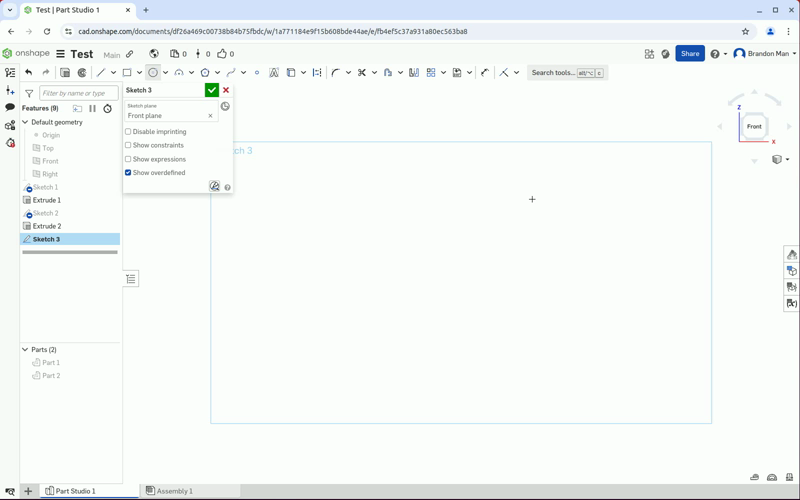
click(532, 198)
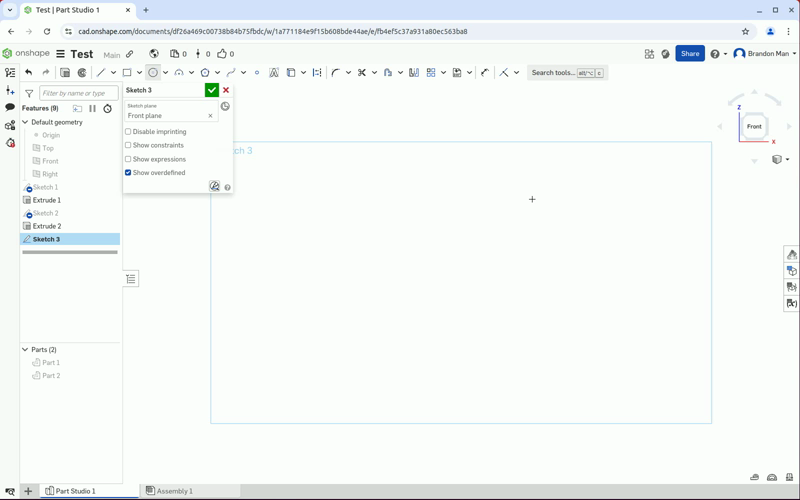
key_up(shift)
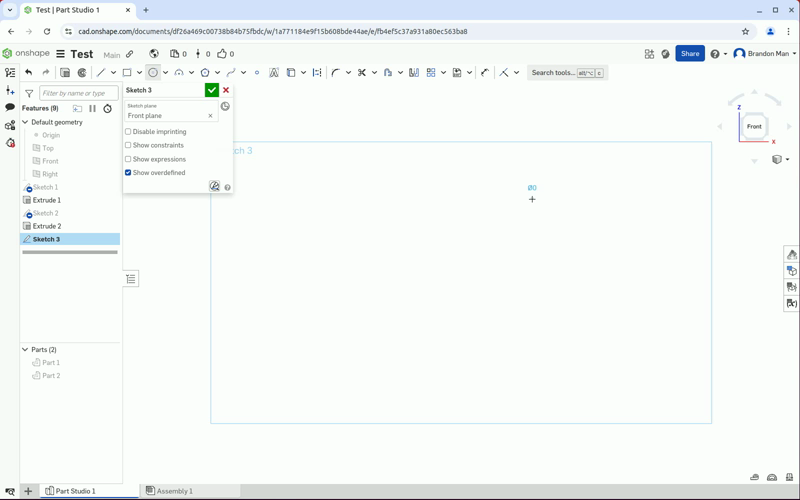
mouse_move(561, 198)
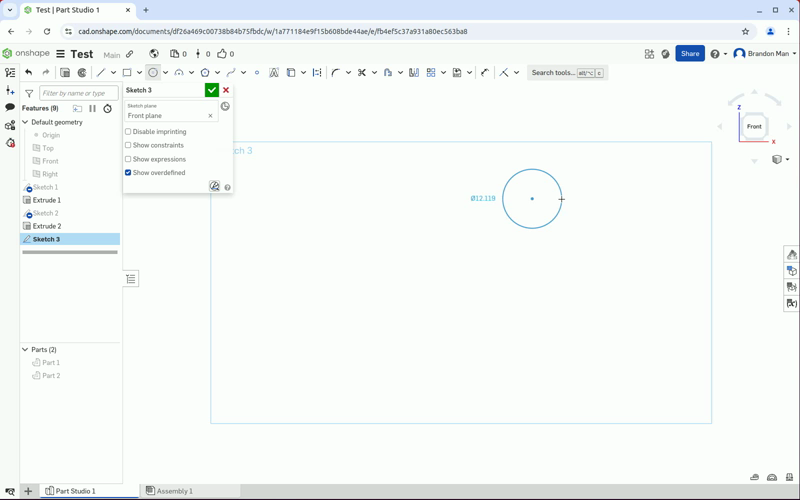
click(561, 198)
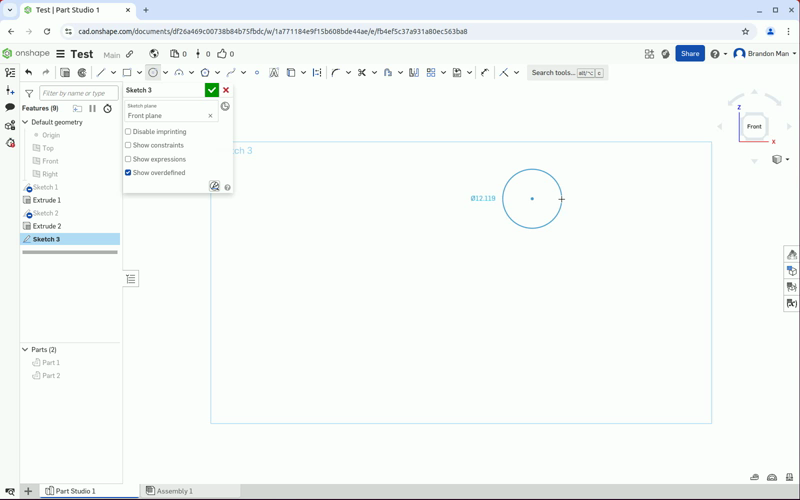
key(esc)
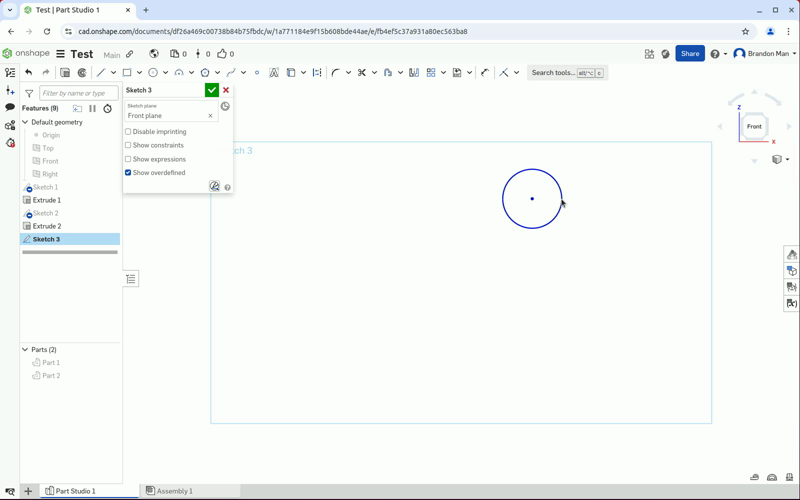
mouse_move(514, 178)
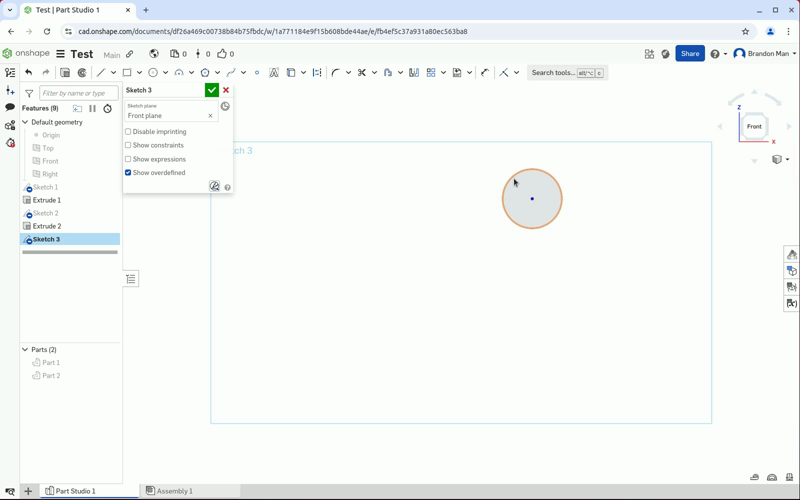
click(514, 178)
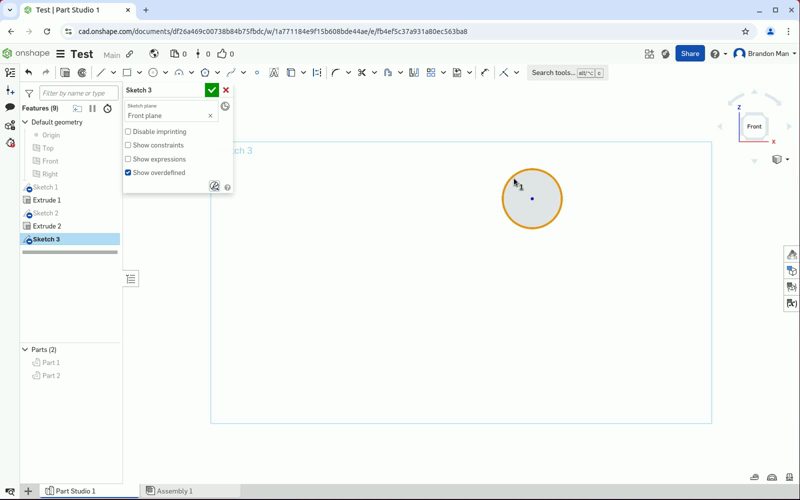
mouse_move(73, 352)
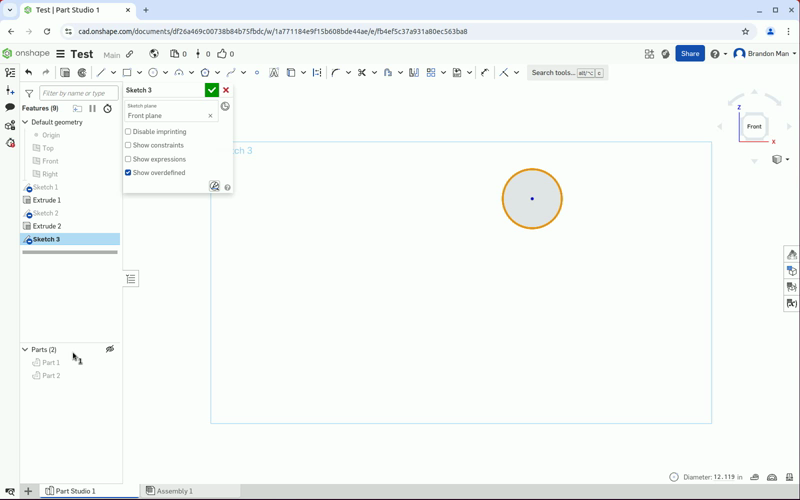
key(shift+y)
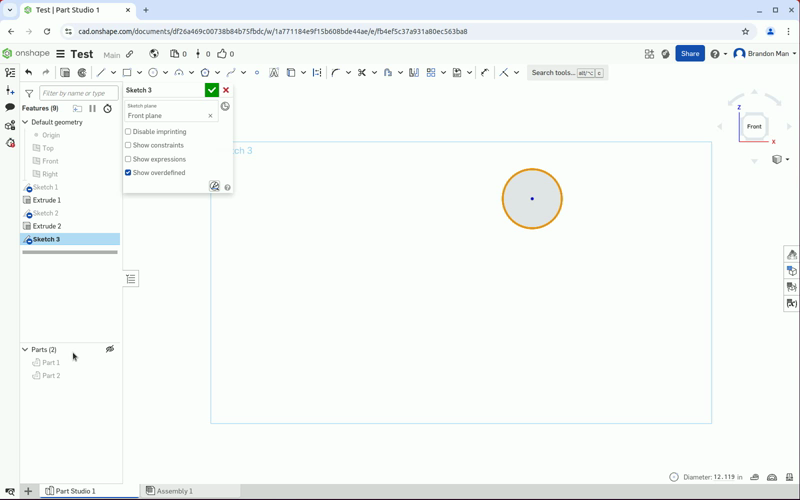
key(shift+e)
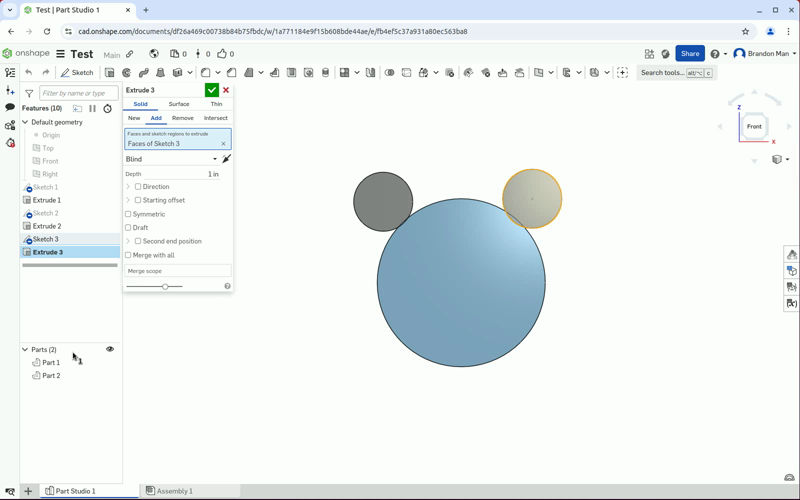
mouse_move(143, 106)
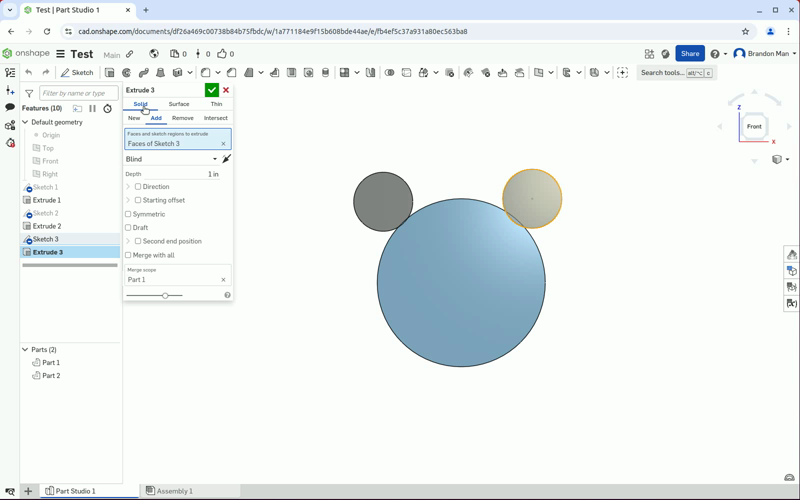
click(143, 106)
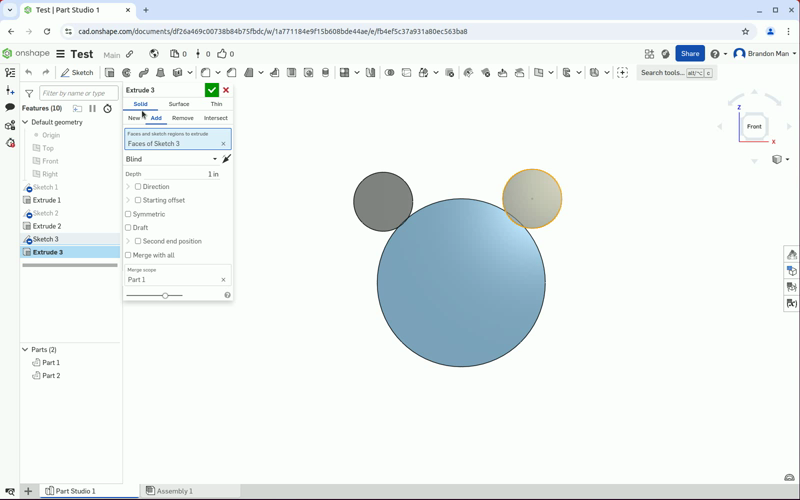
mouse_move(137, 120)
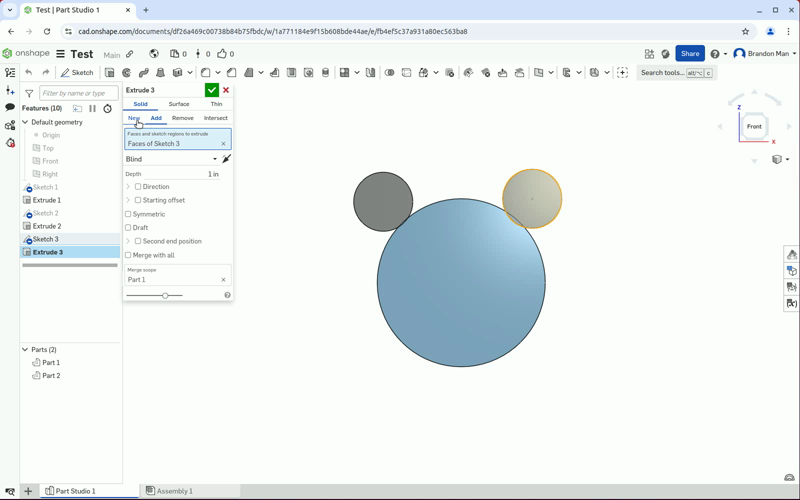
click(137, 120)
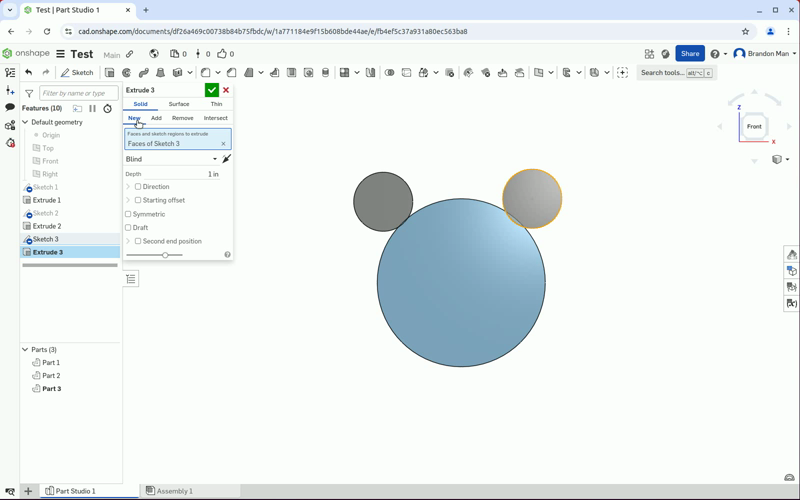
key(tab, 4)
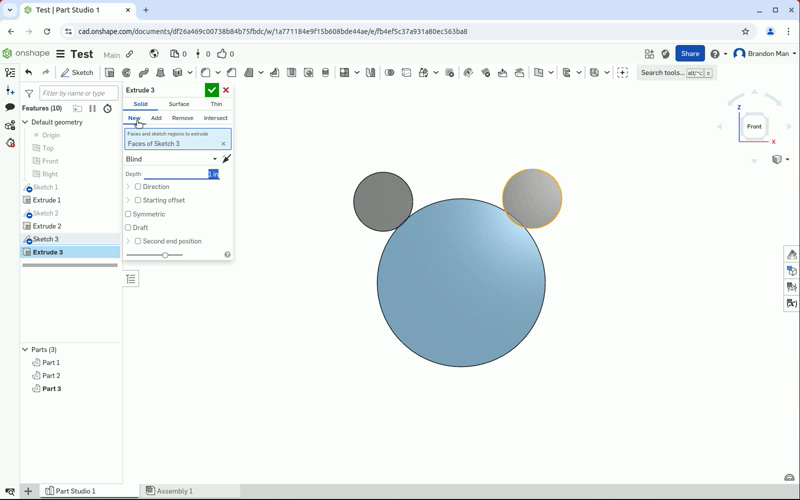
text(4.814)
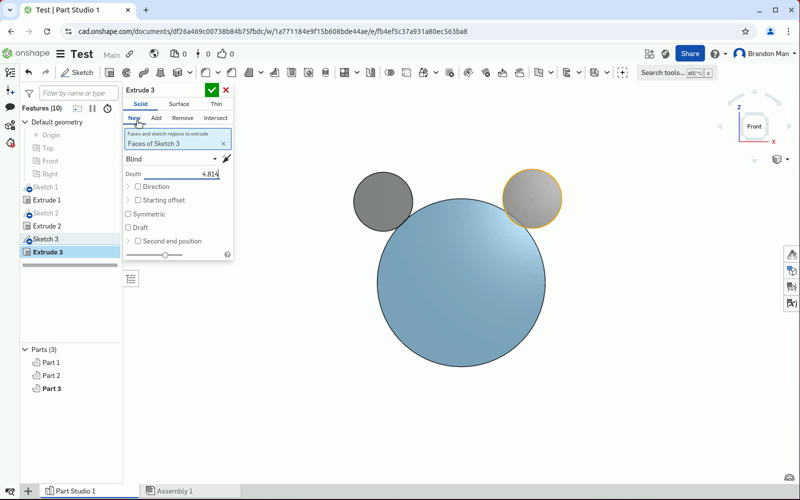
key(enter)
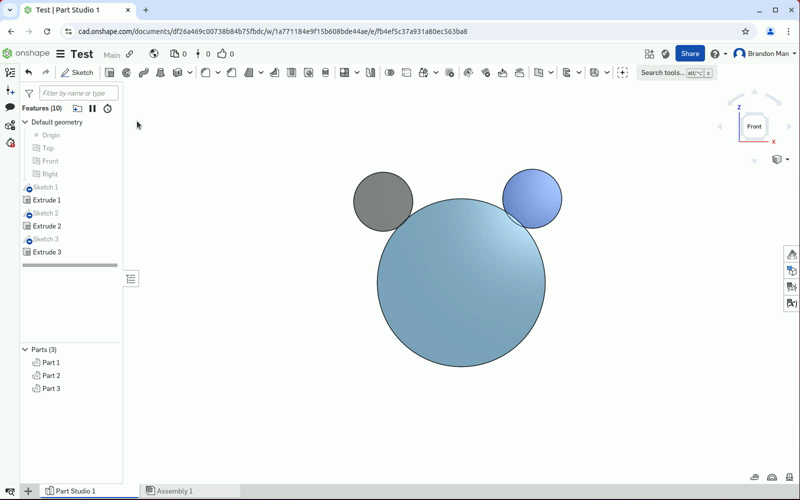
key(shift+h)
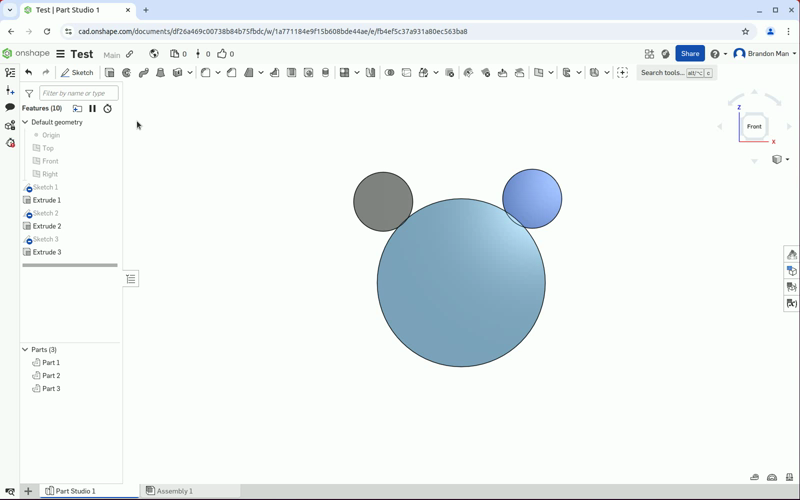
key(shift+h)
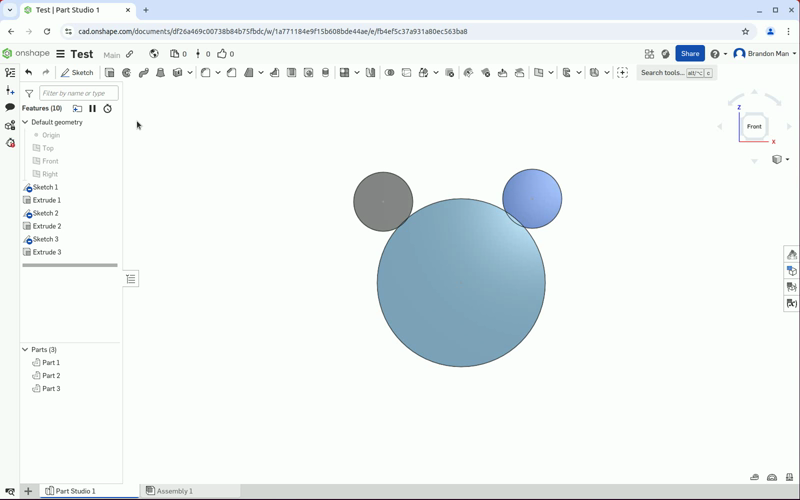
key(shift+7)
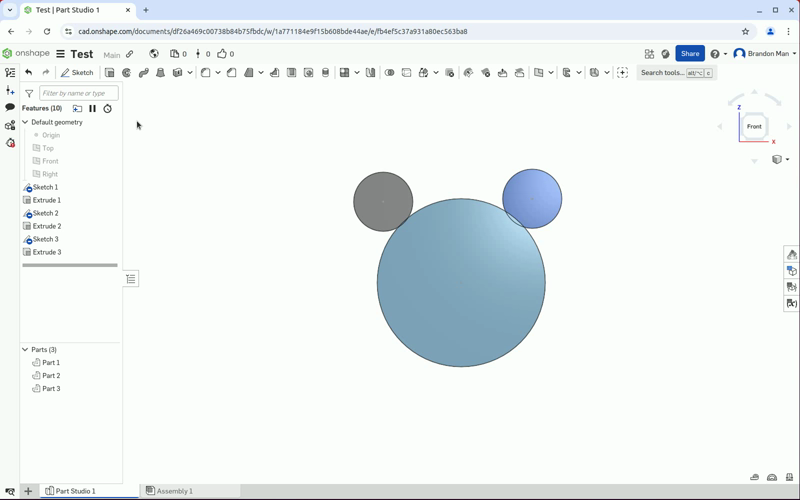
key(left, 2)
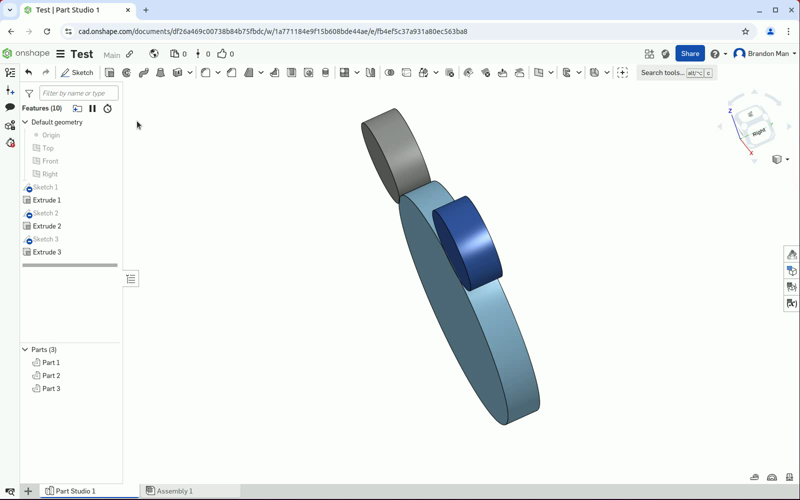
key(down, 2)
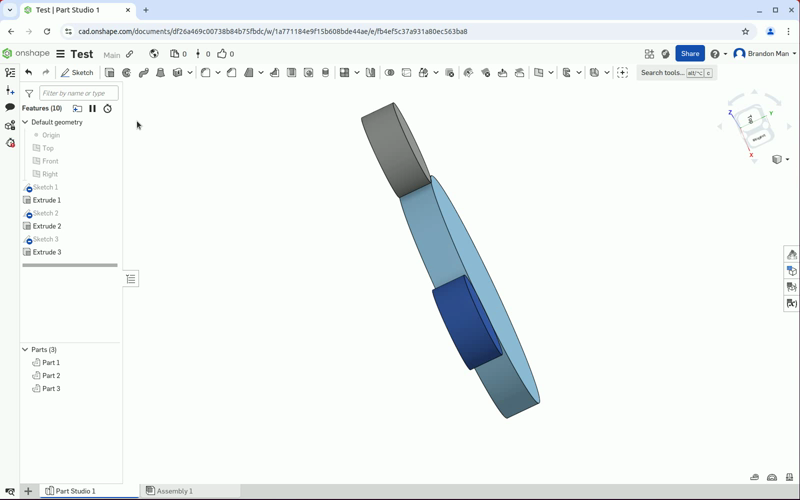
key(up, 2)
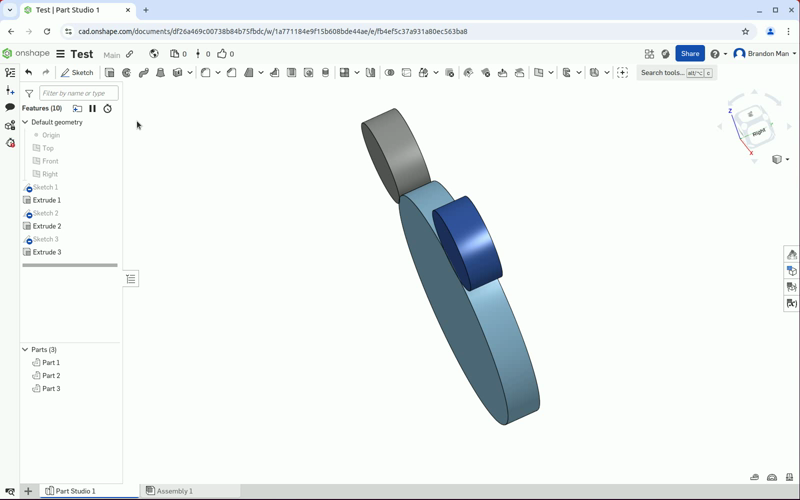
key(right, 2)
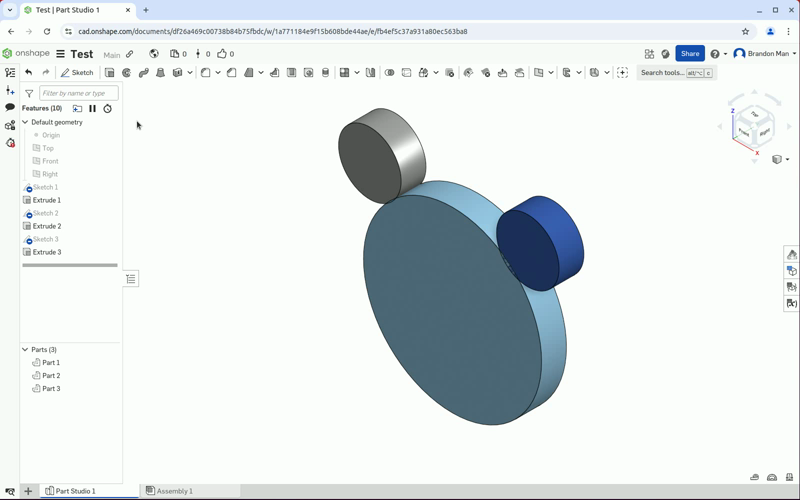
mouse_move(73, 189)
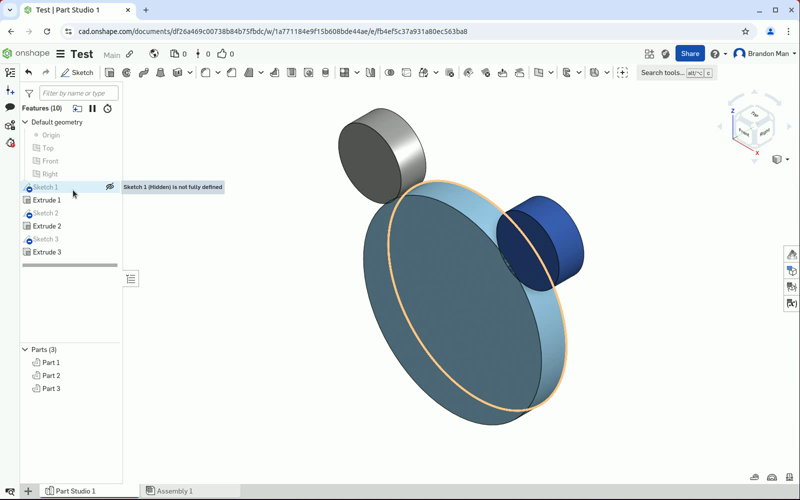
click(73, 189)